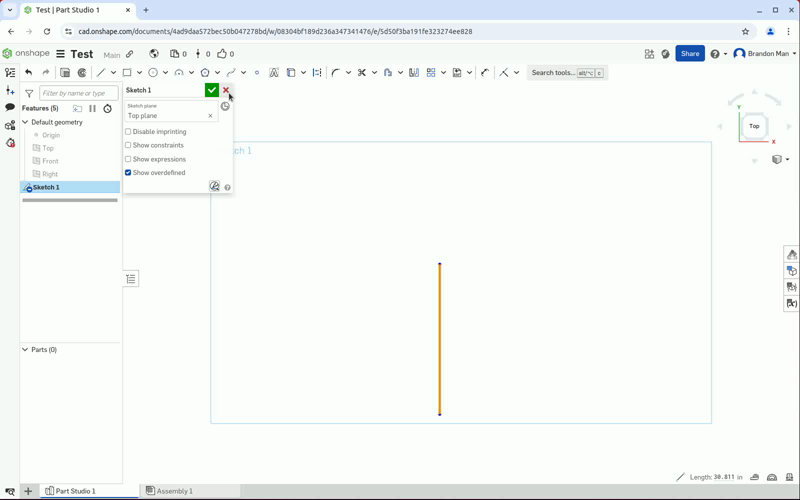
key(shift+h)
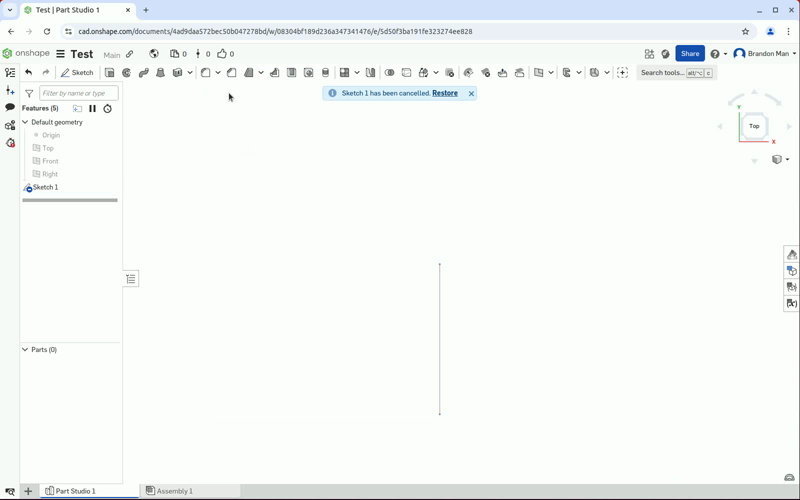
key(shift+s)
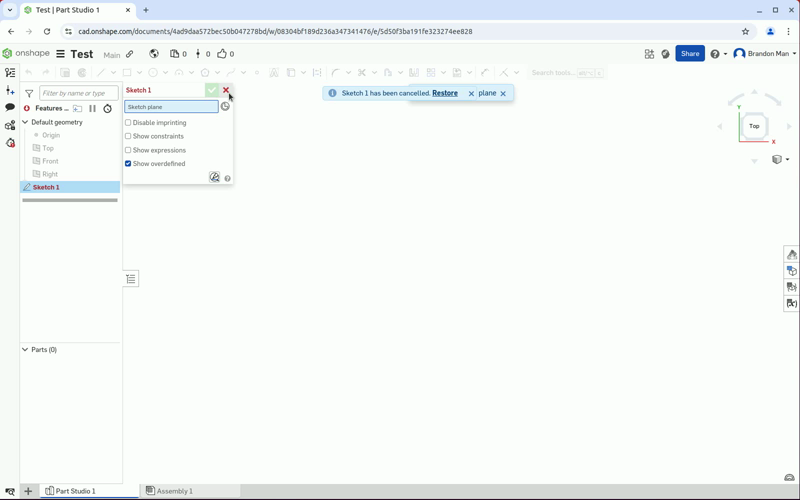
mouse_move(73, 150)
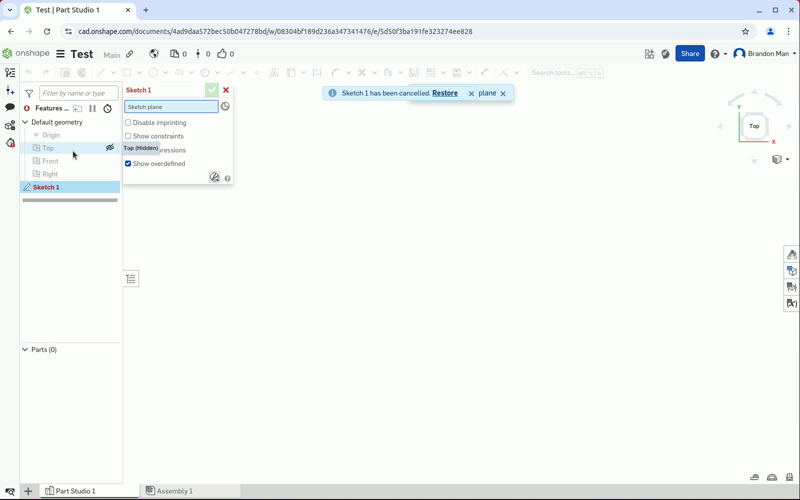
click(73, 150)
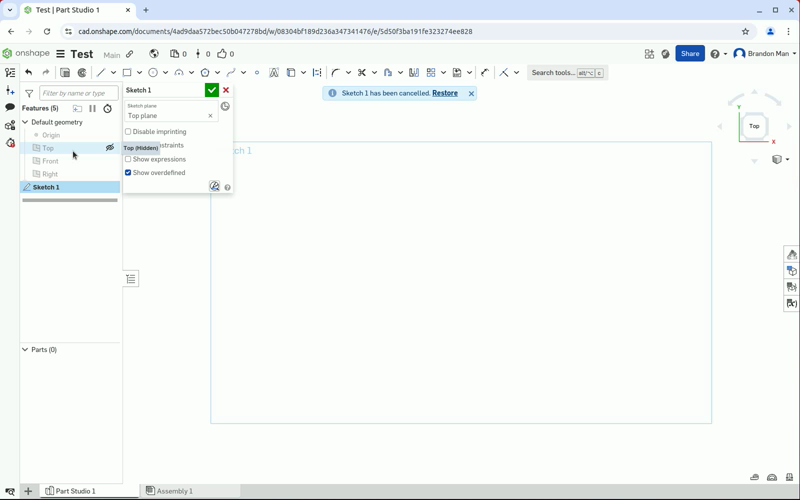
mouse_move(73, 352)
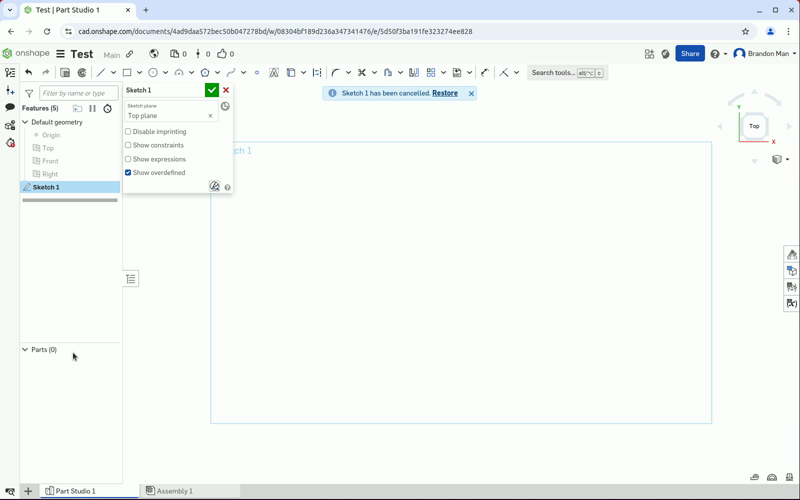
key(y)
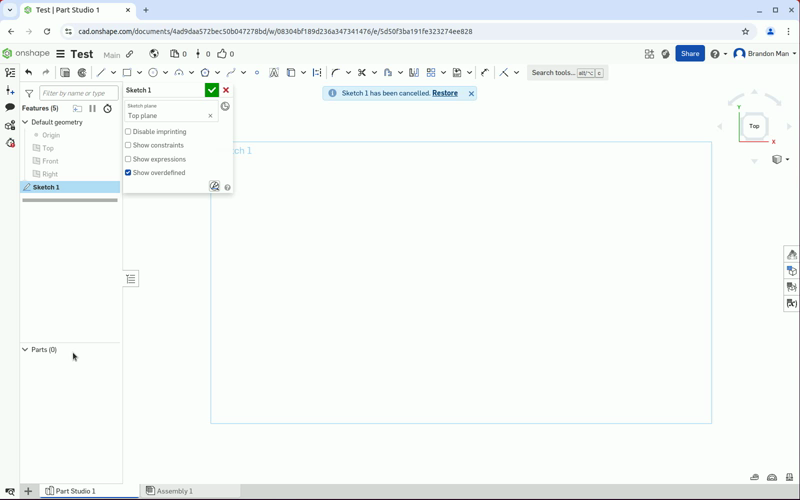
key(l)
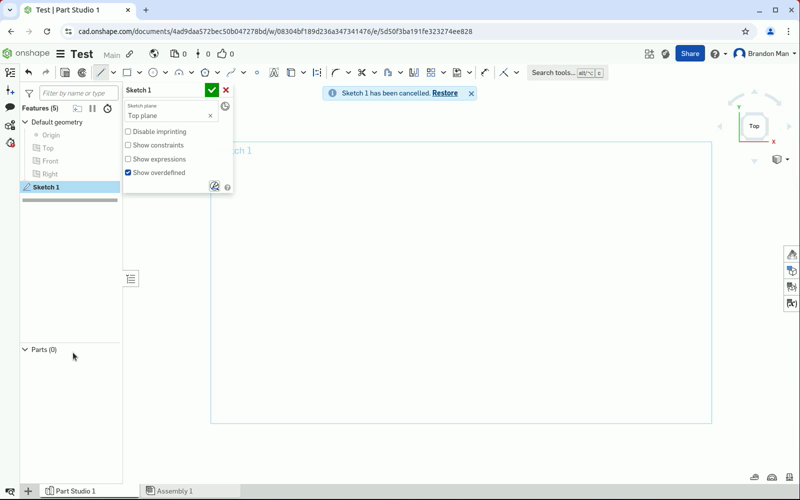
key_down(shift)
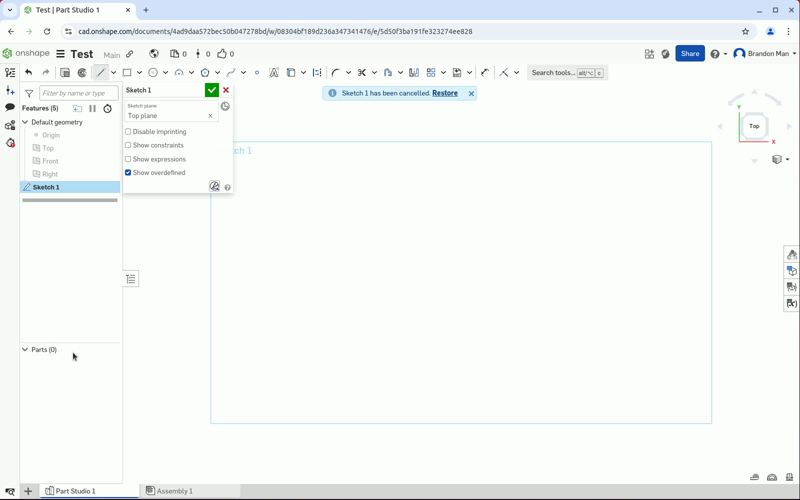
mouse_move(348, 357)
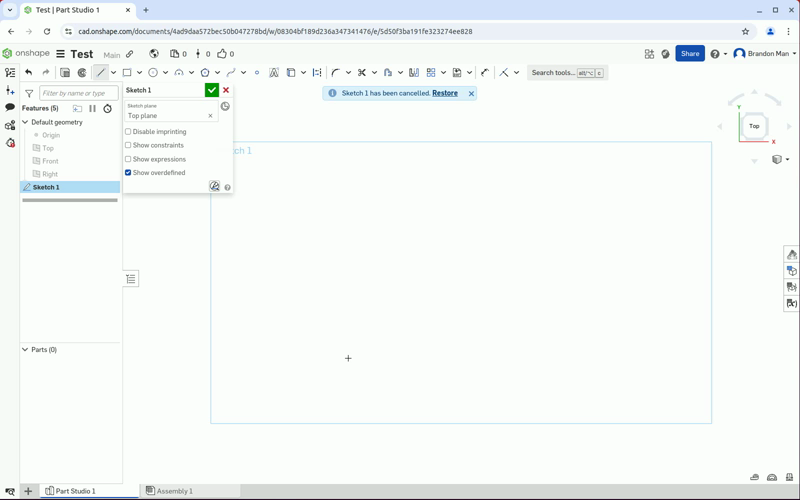
click(348, 357)
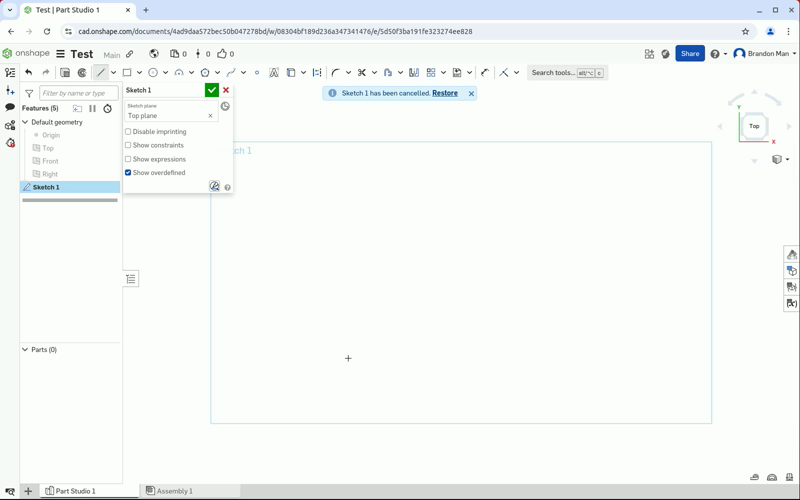
key_up(shift)
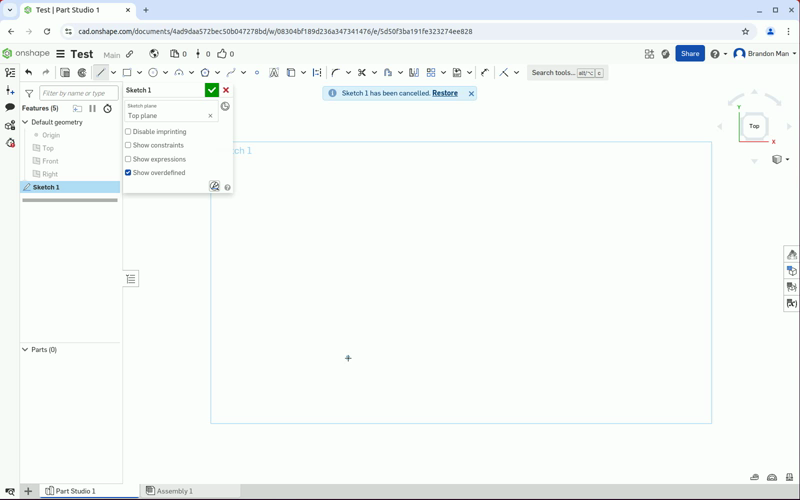
key_down(shift)
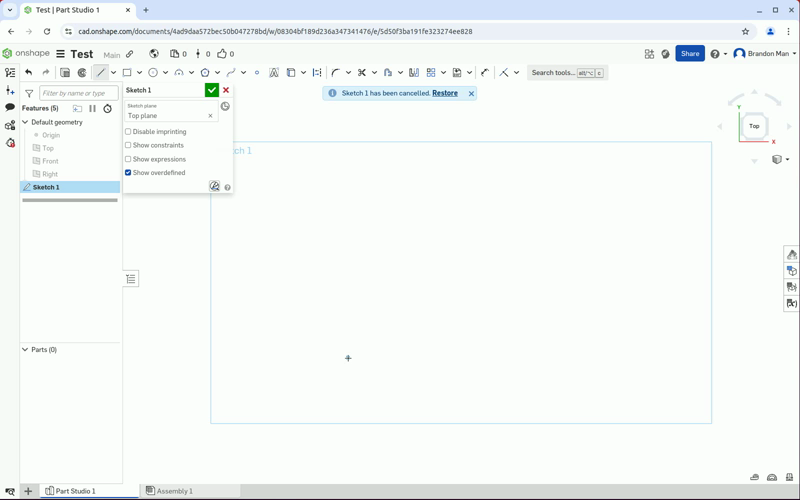
mouse_move(572, 357)
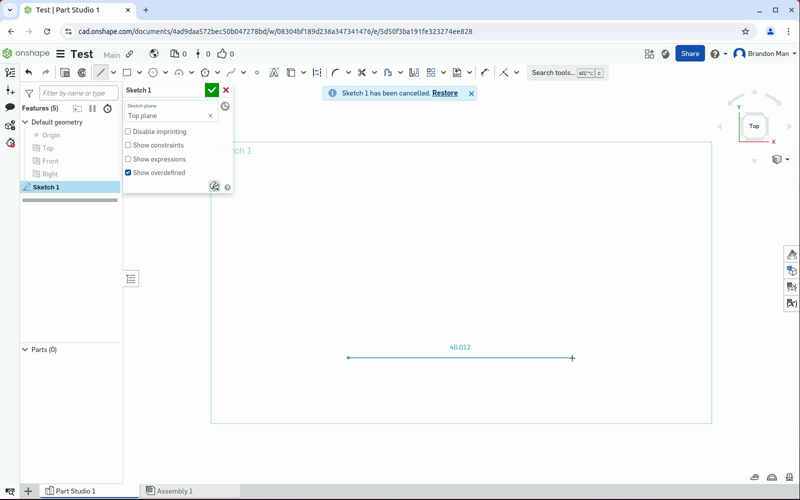
click(572, 357)
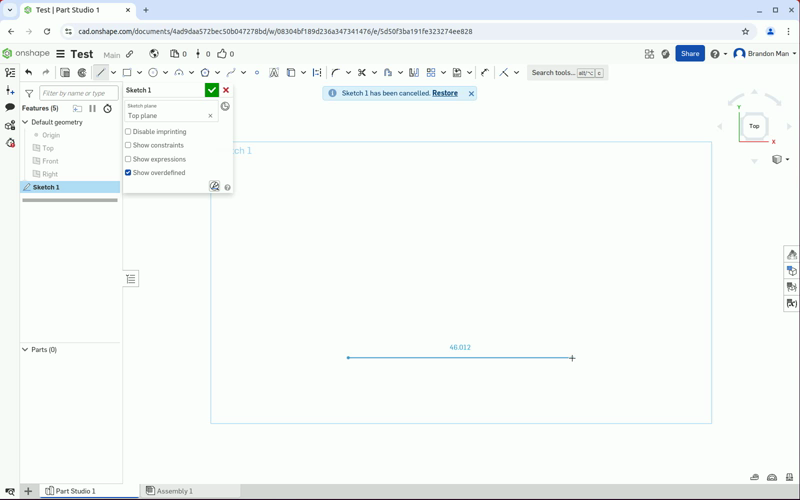
key_up(shift)
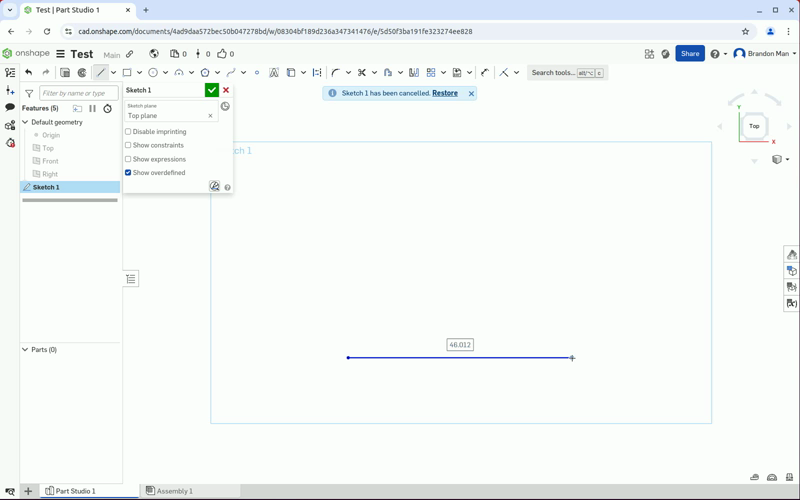
key_down(shift)
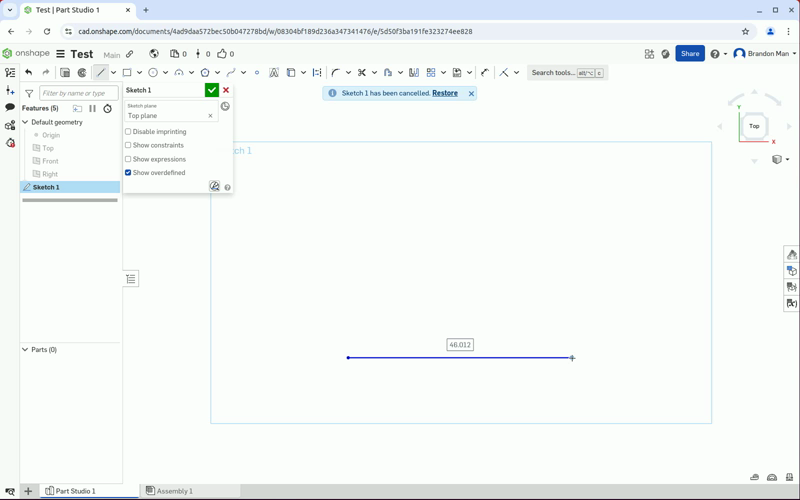
mouse_move(572, 209)
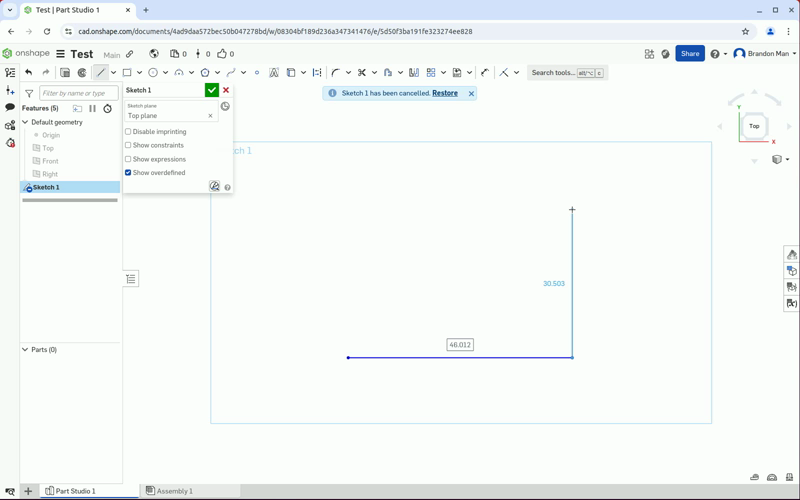
click(572, 209)
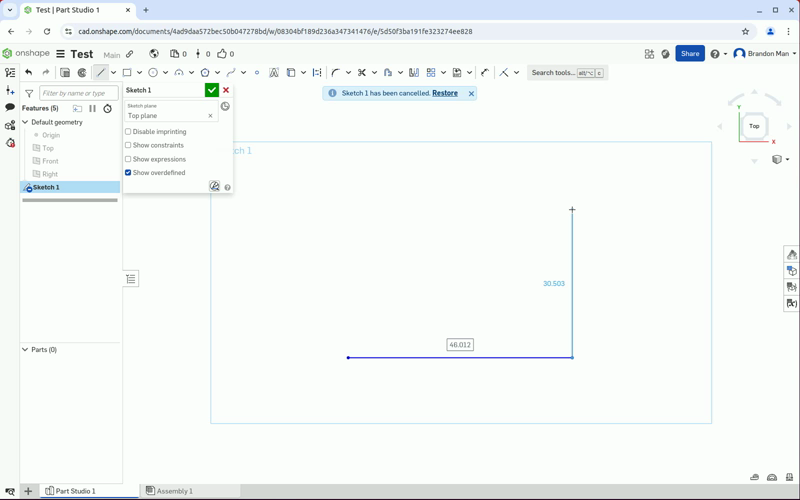
key_up(shift)
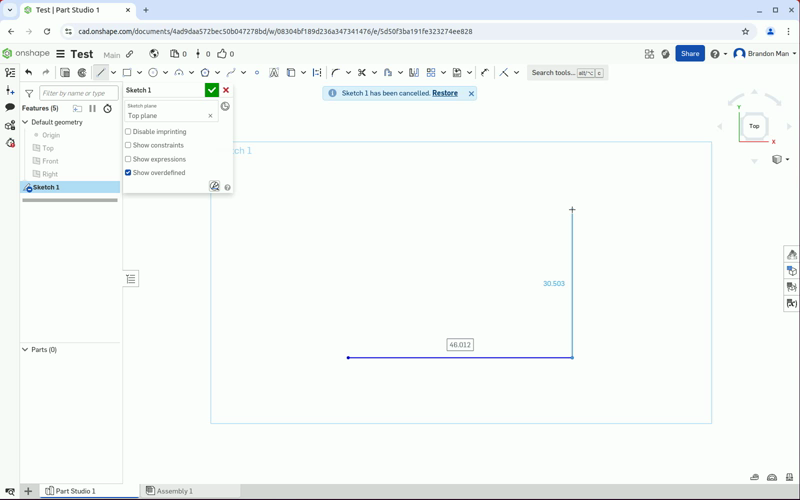
key_down(shift)
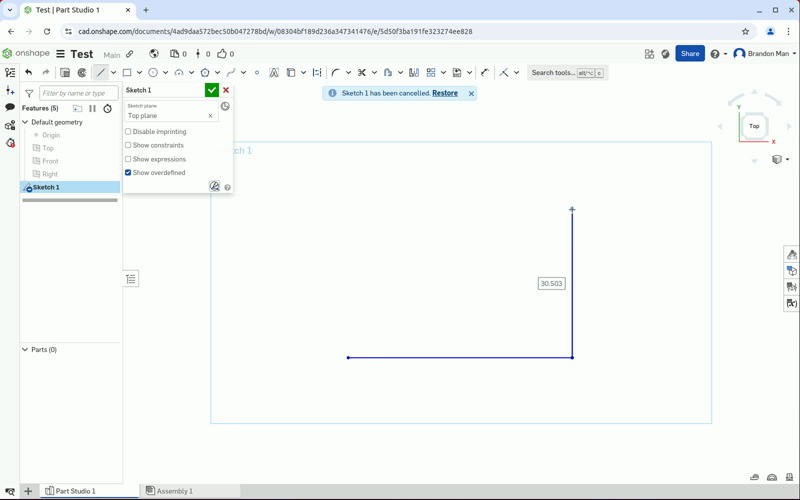
mouse_move(348, 209)
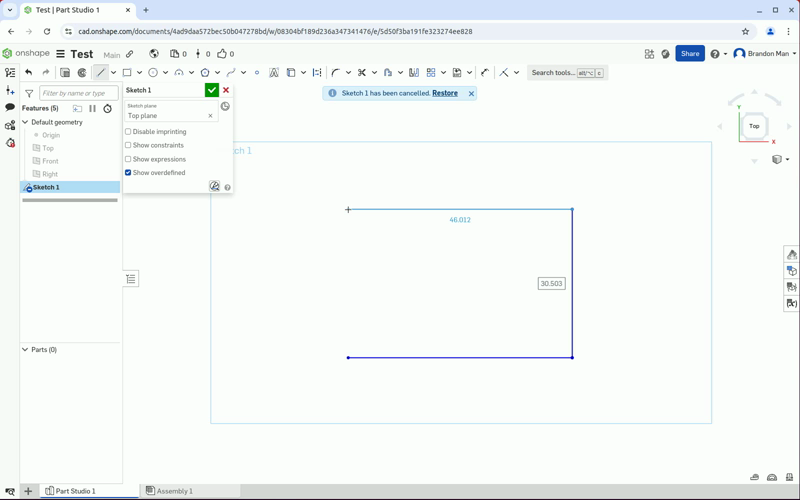
click(348, 209)
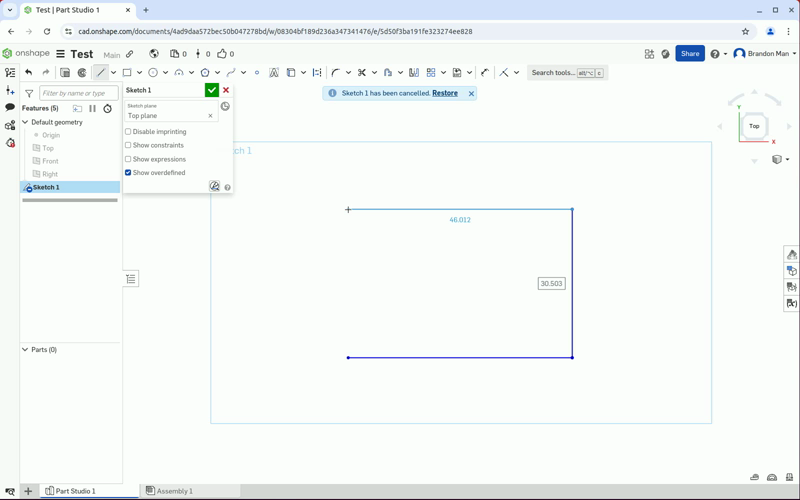
key_up(shift)
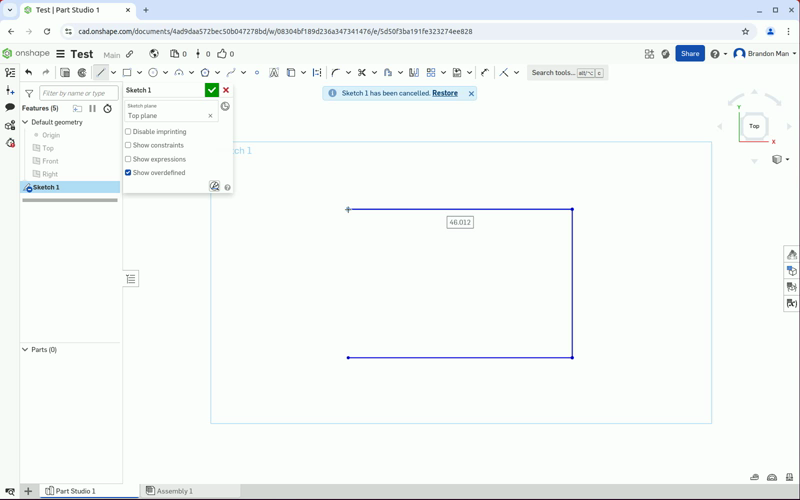
key_down(shift)
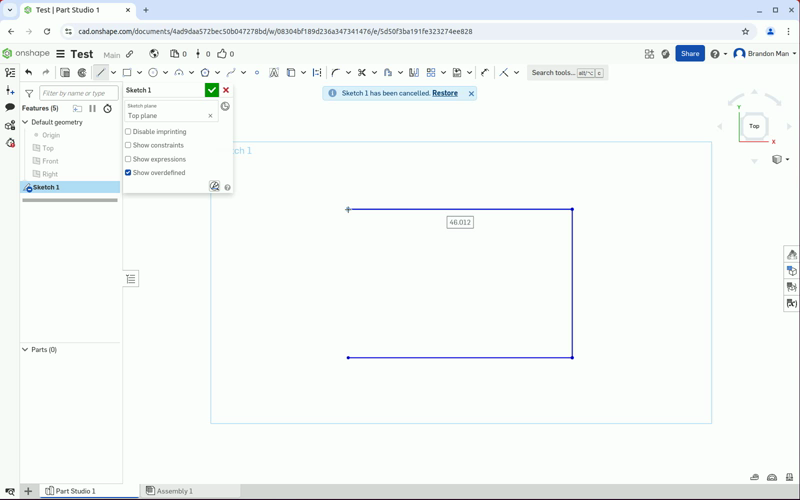
mouse_move(348, 357)
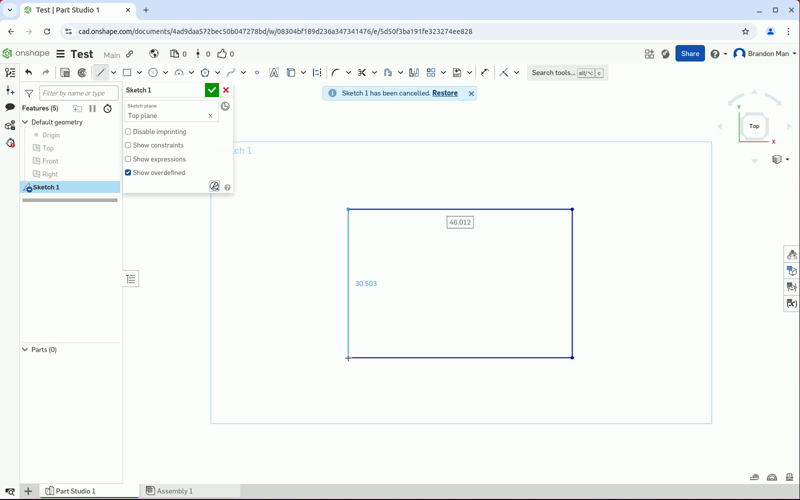
key_up(shift)
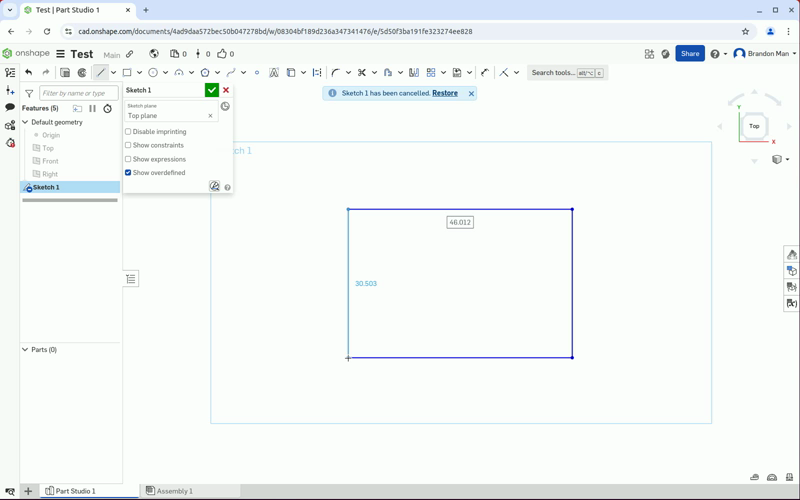
click(348, 357)
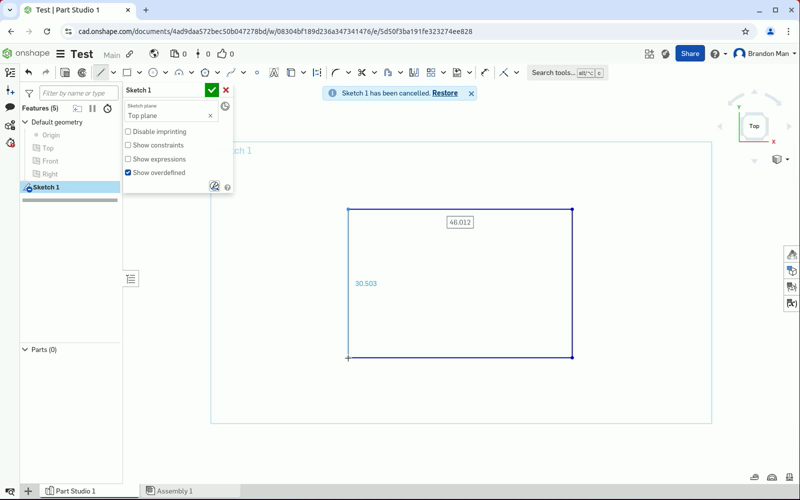
key(esc)
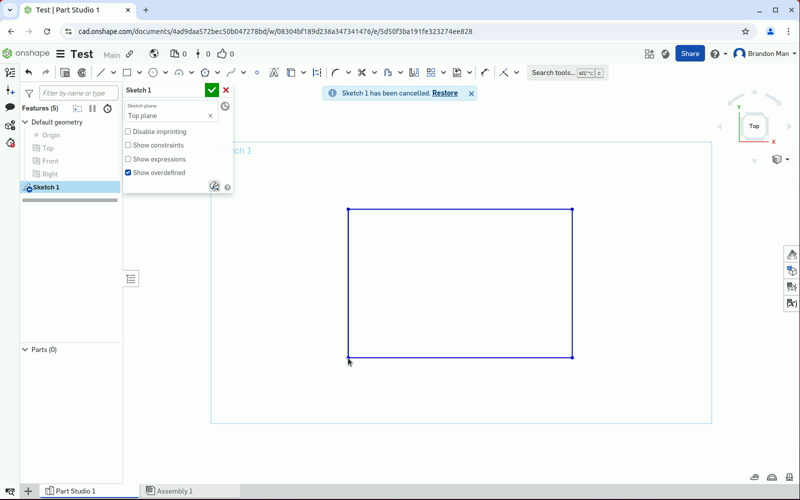
mouse_move(539, 314)
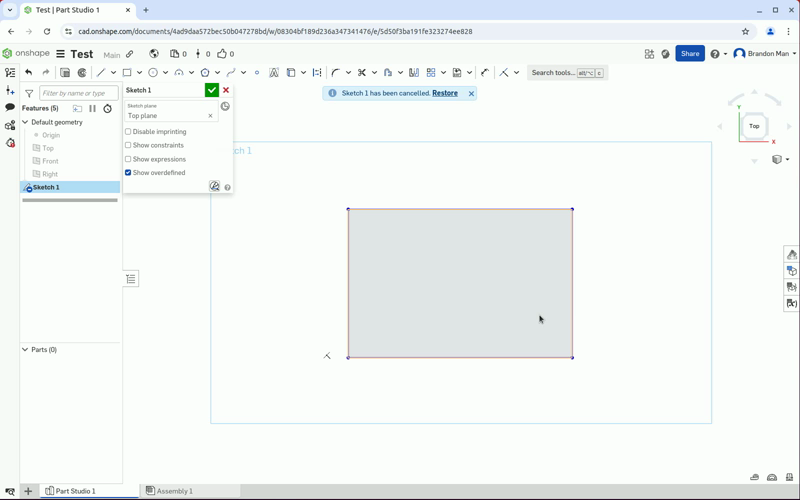
click(539, 314)
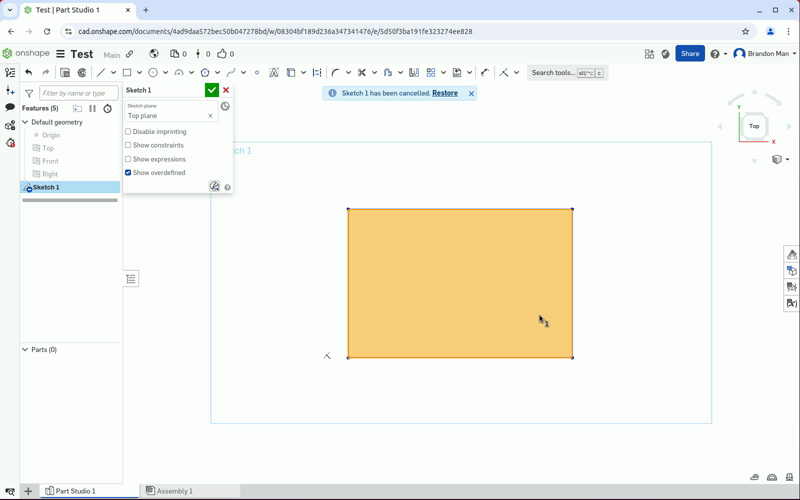
mouse_move(73, 352)
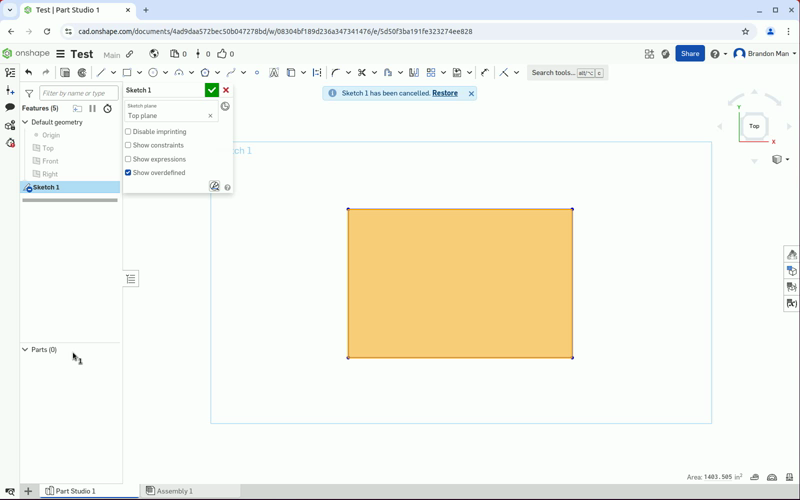
key(shift+y)
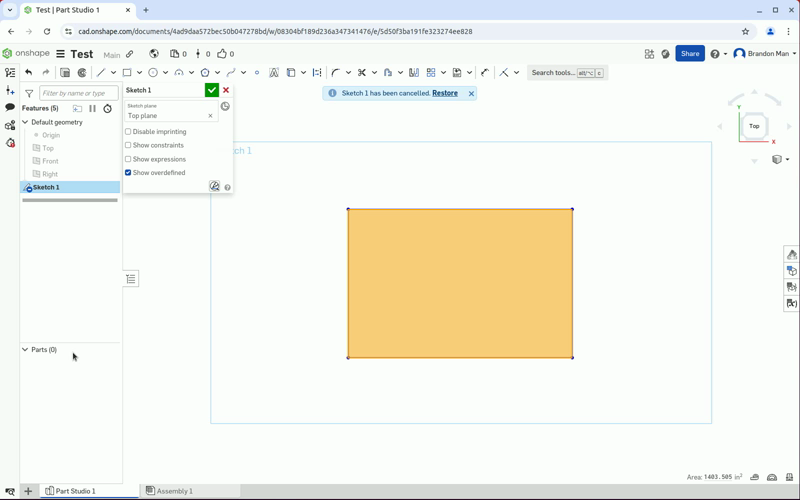
key(shift+e)
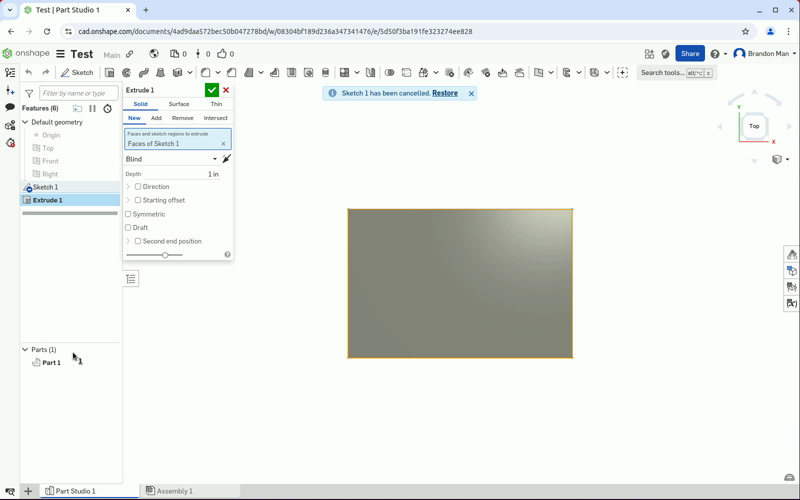
mouse_move(143, 106)
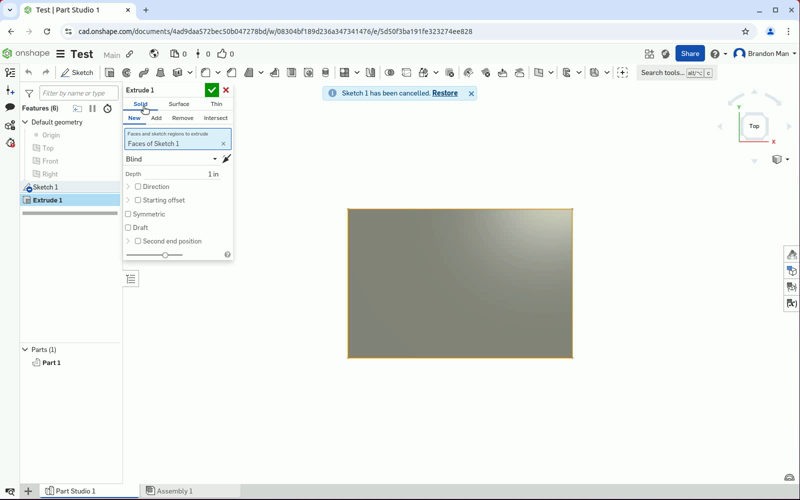
click(143, 106)
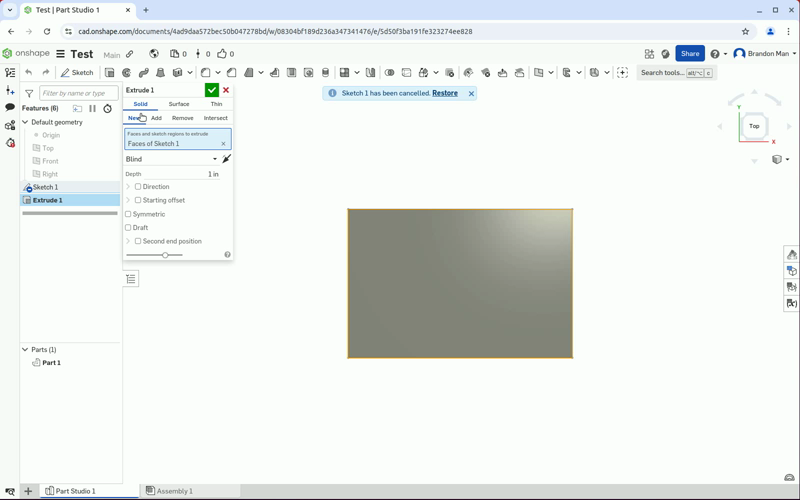
mouse_move(137, 120)
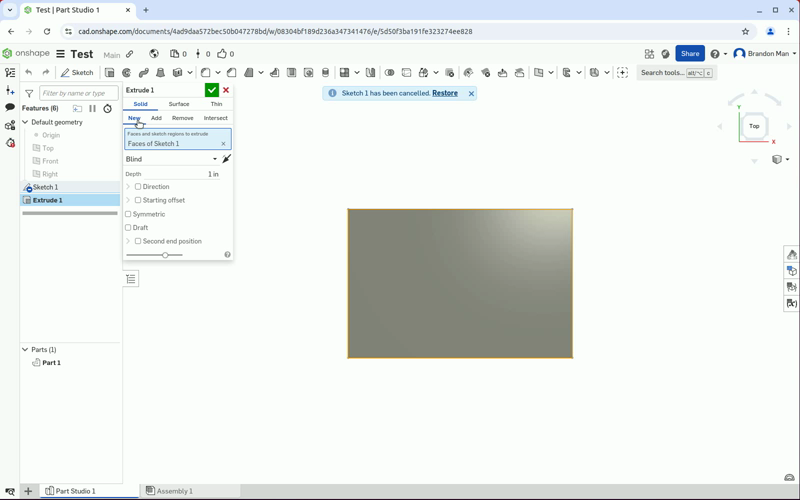
click(137, 120)
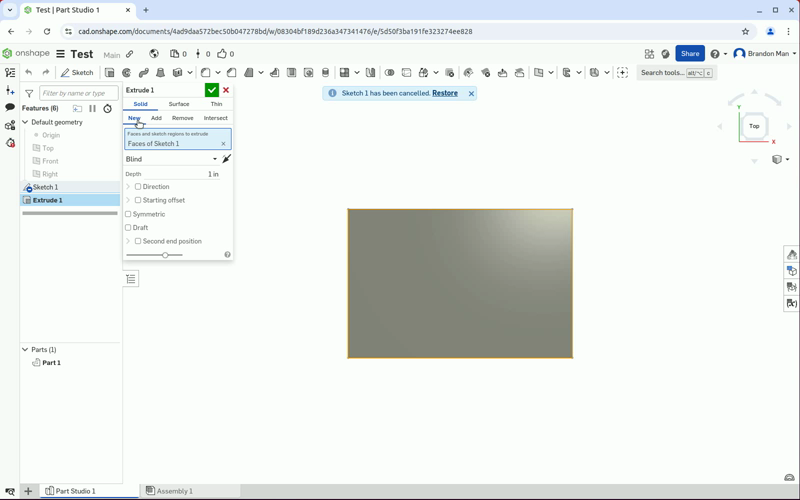
key(tab, 4)
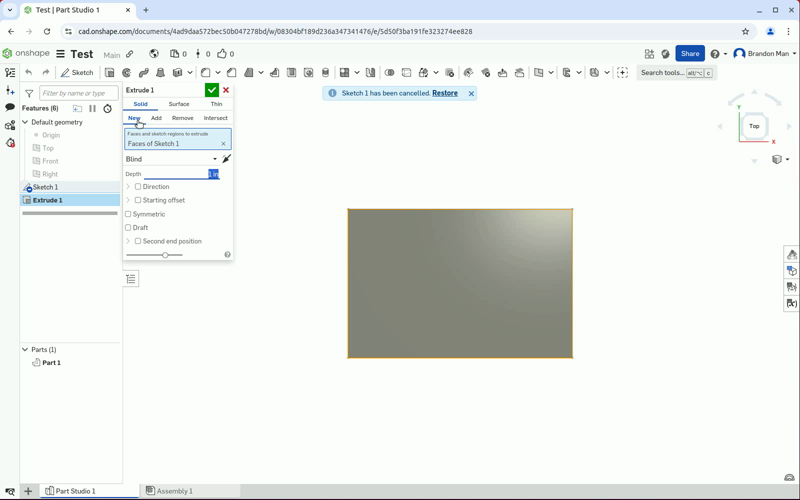
text(-7.703)
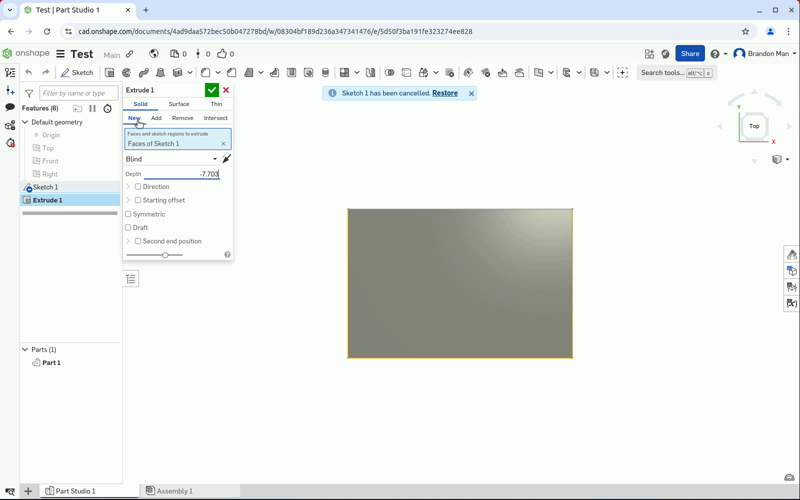
key(enter)
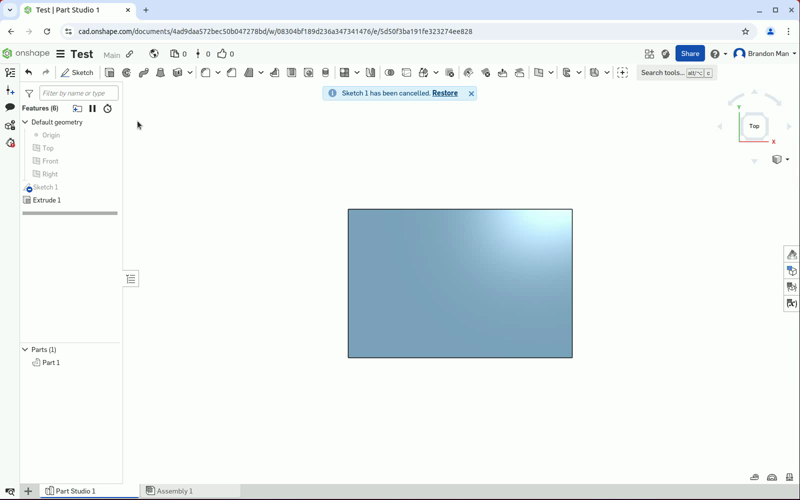
key(shift+h)
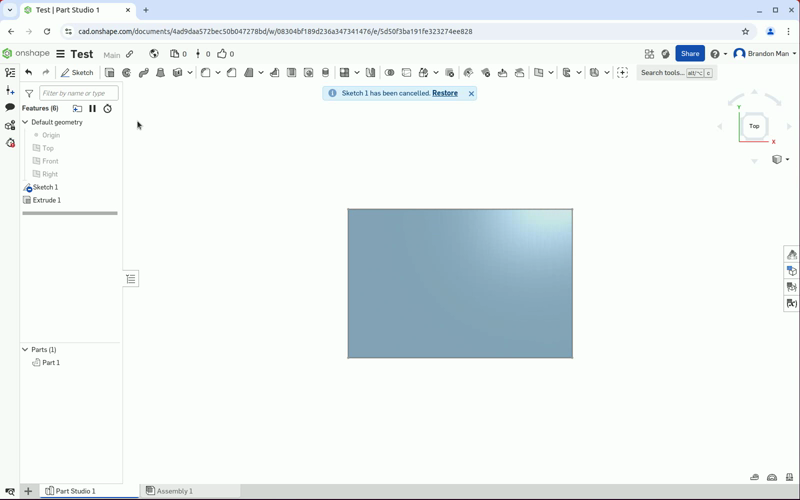
key(shift+h)
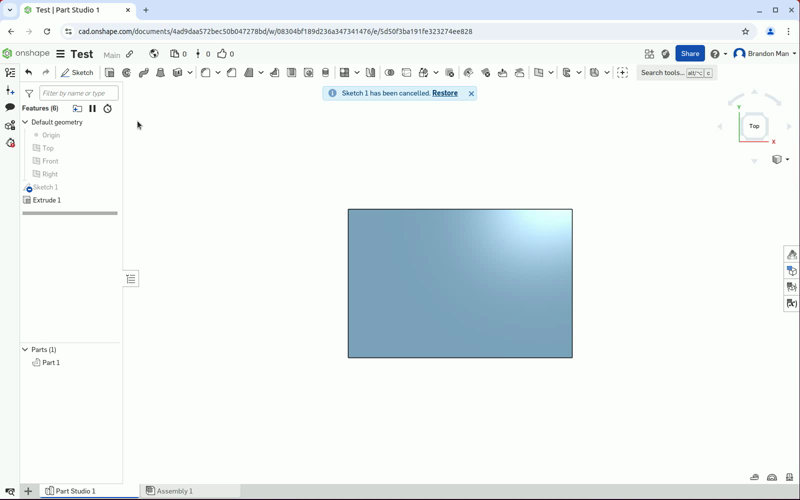
mouse_move(73, 189)
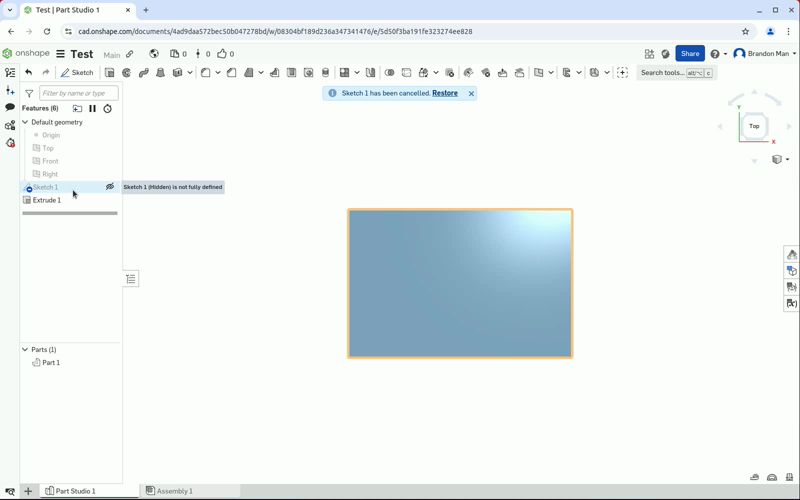
click(73, 189)
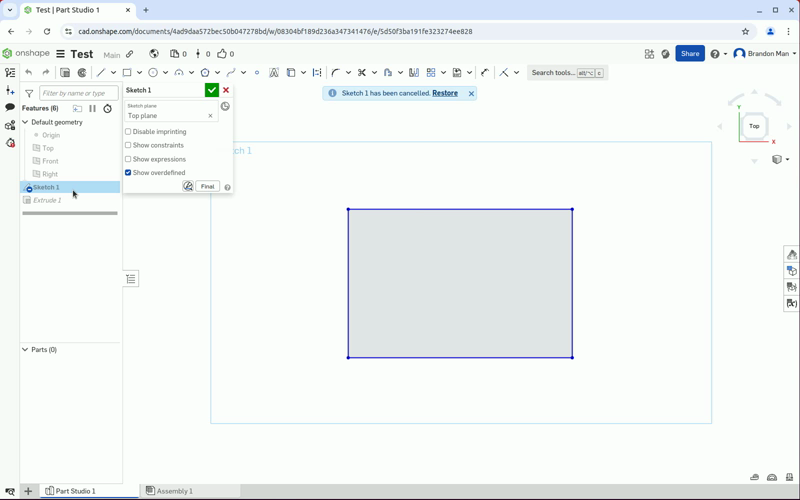
mouse_move(229, 92)
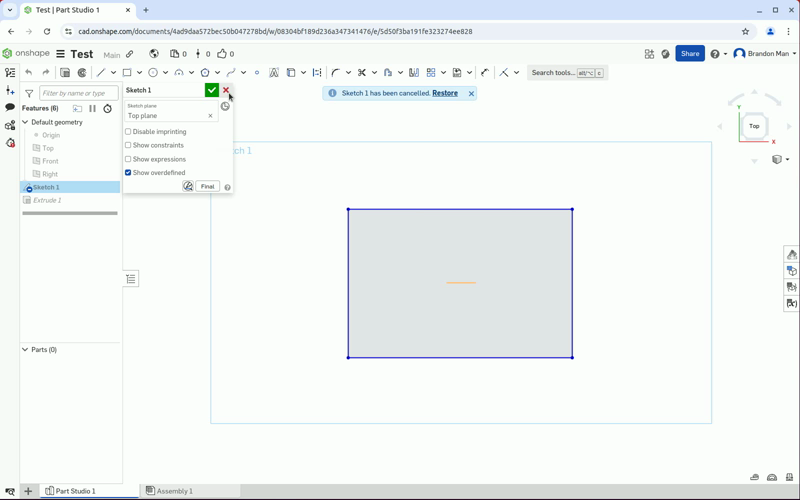
click(229, 92)
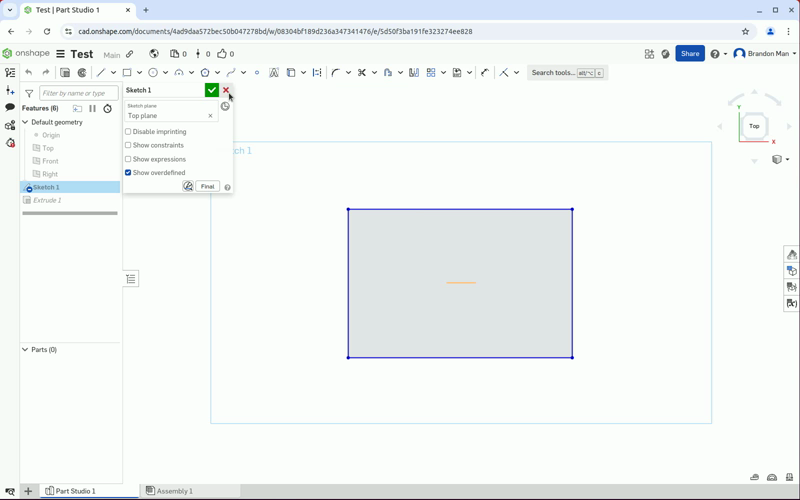
key(shift+s)
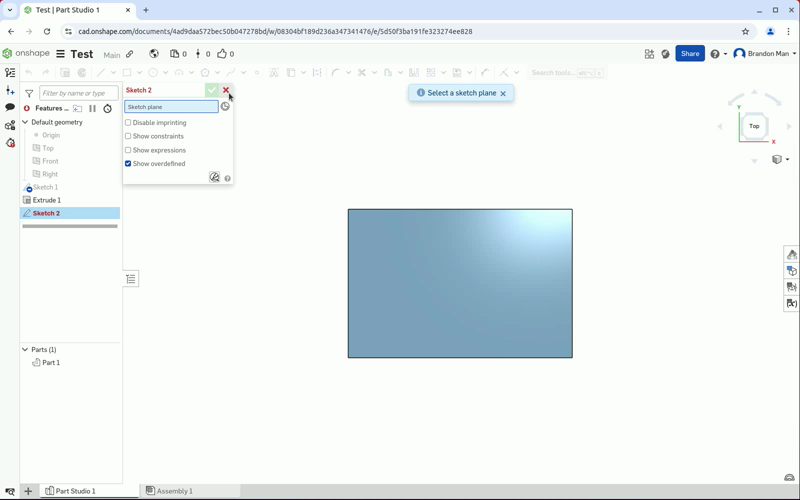
mouse_move(73, 150)
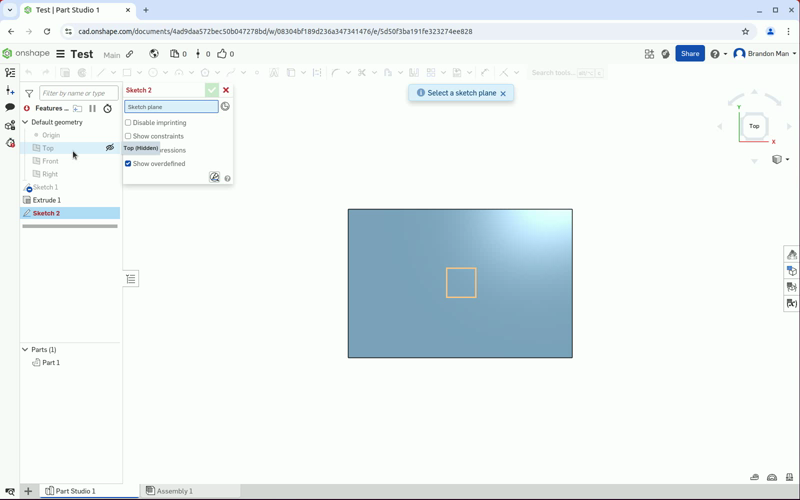
click(73, 150)
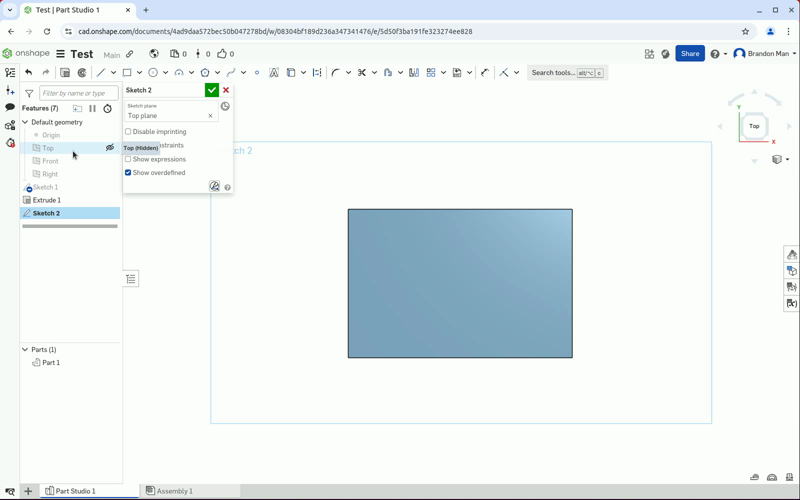
mouse_move(73, 352)
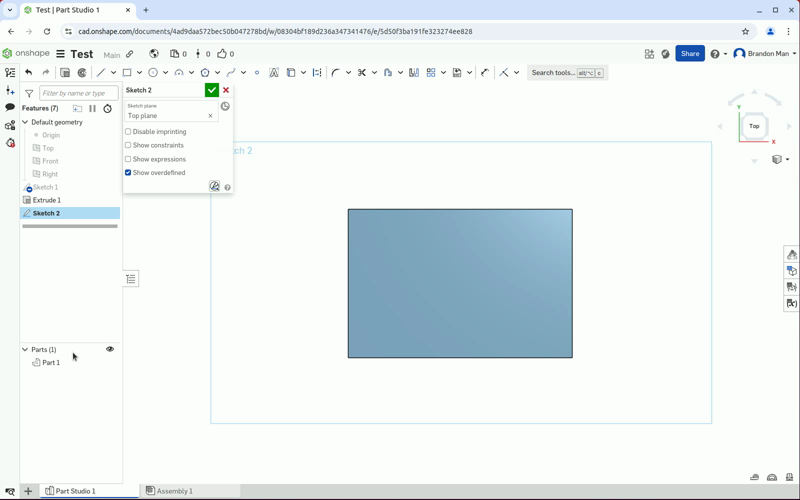
key(y)
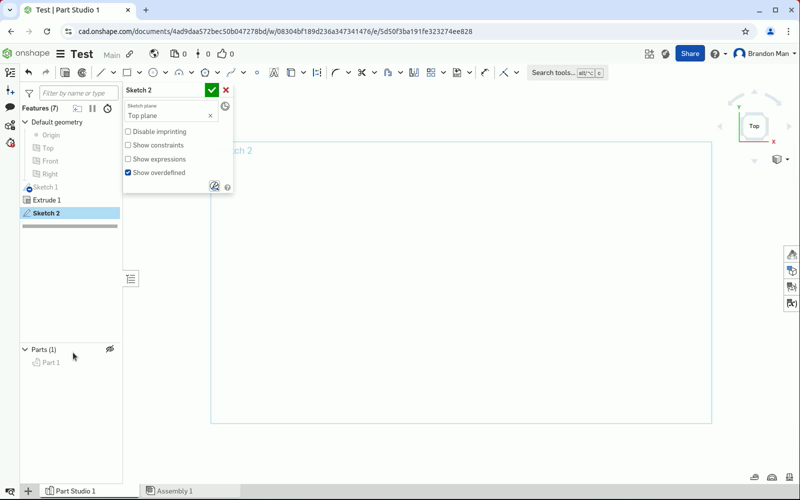
key(l)
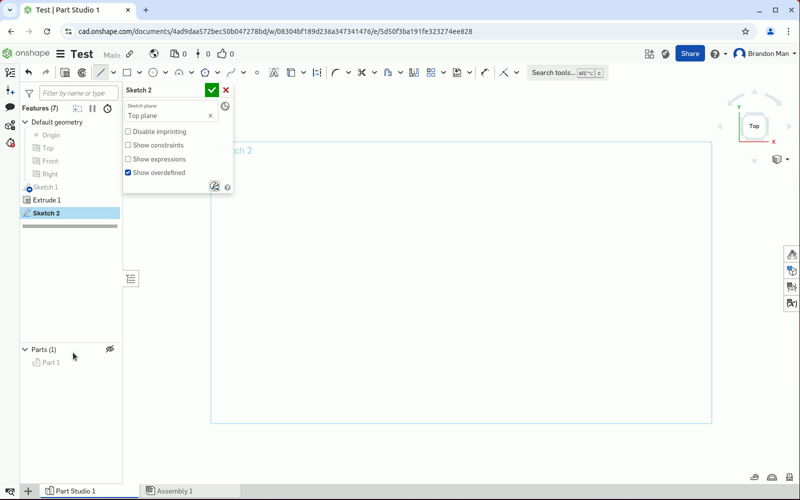
key_down(shift)
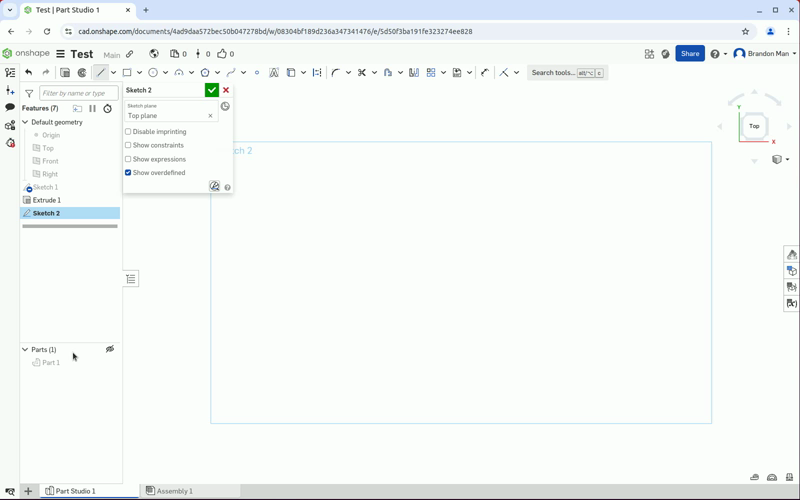
mouse_move(410, 340)
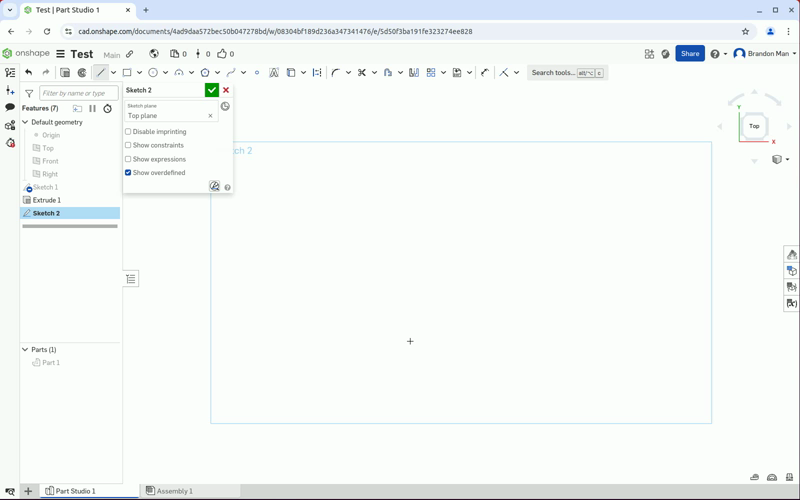
click(410, 340)
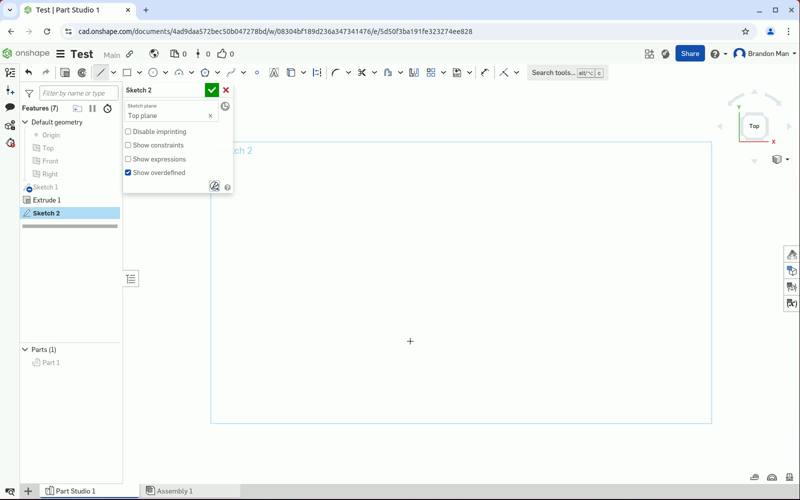
key_up(shift)
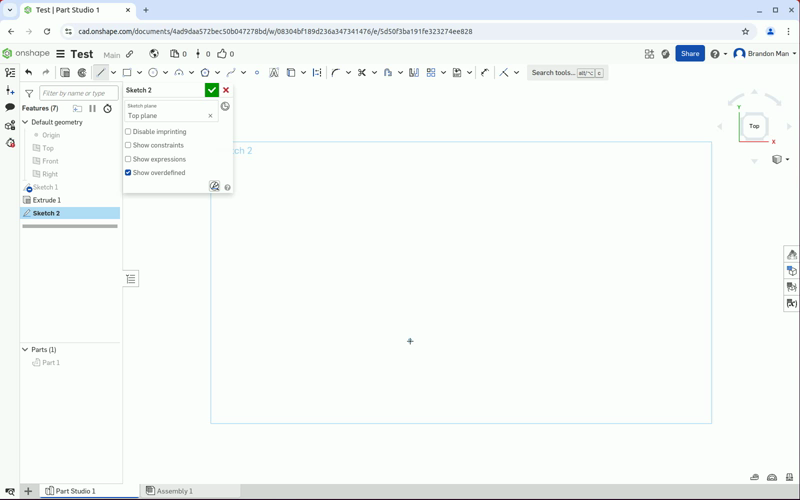
key_down(shift)
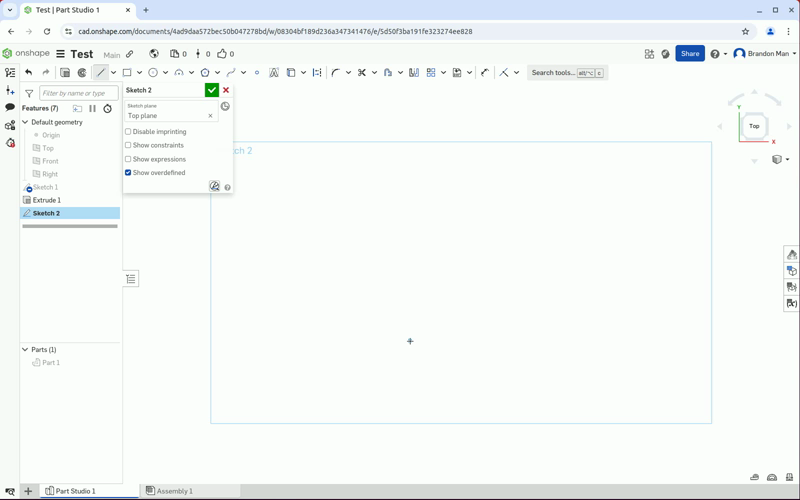
mouse_move(557, 340)
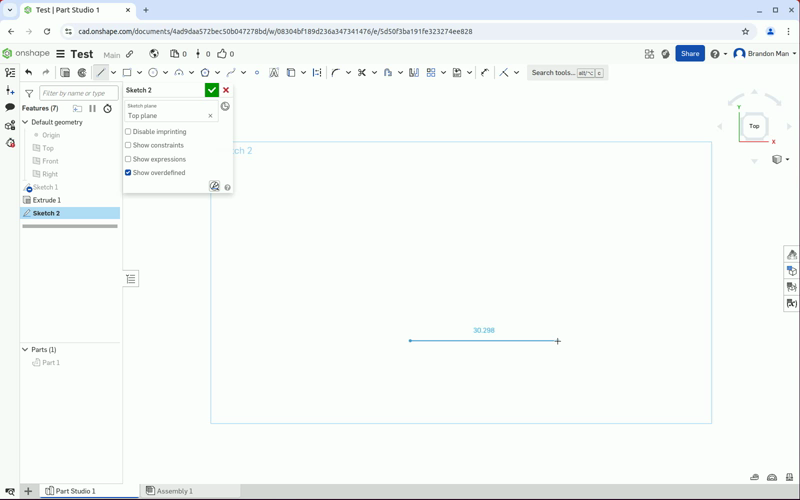
click(557, 340)
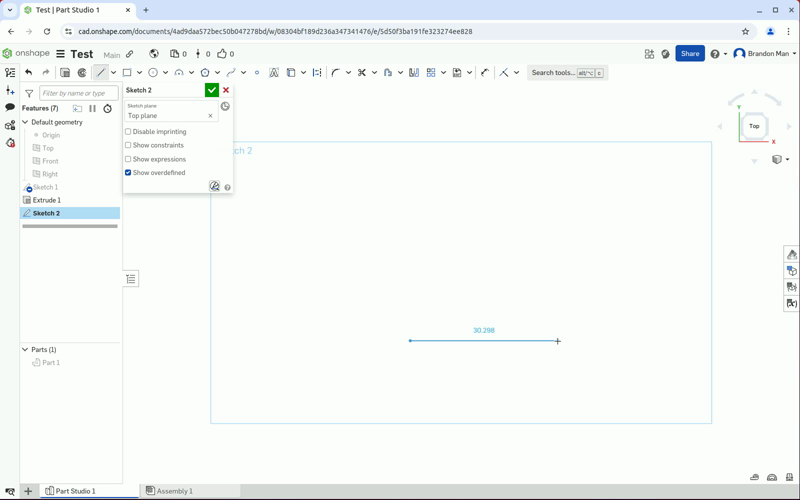
key_up(shift)
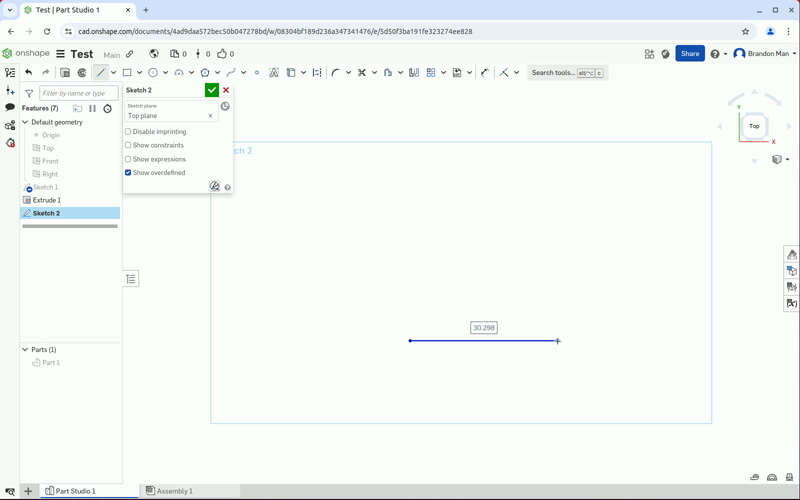
key_down(shift)
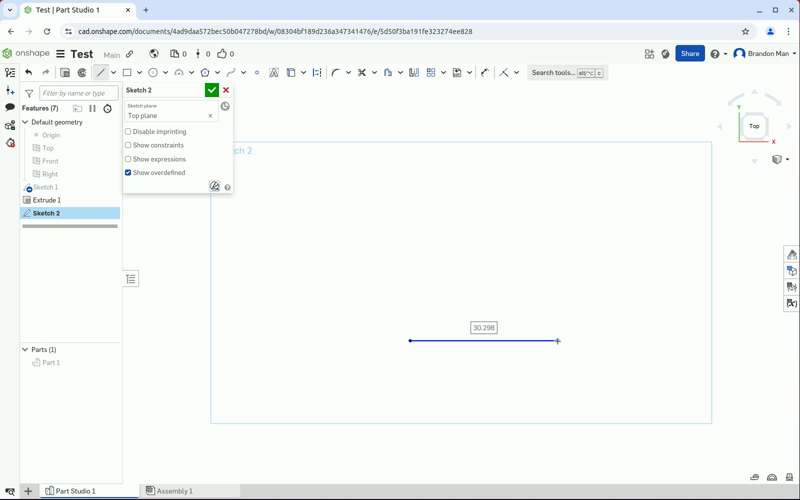
mouse_move(557, 230)
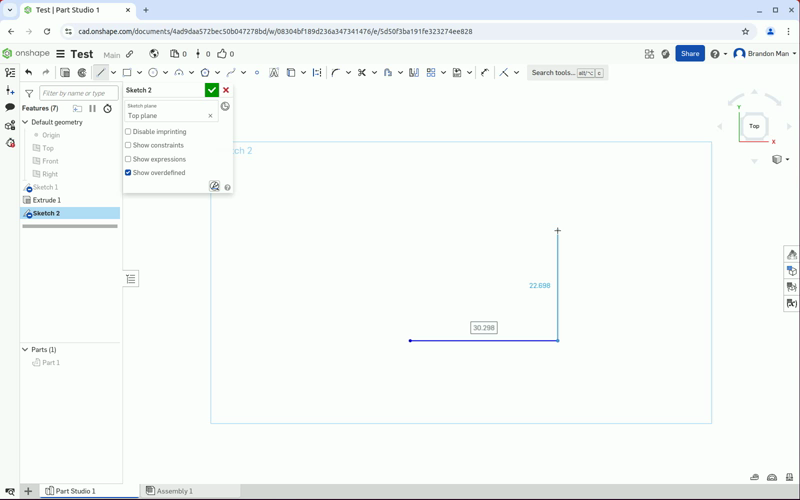
click(557, 230)
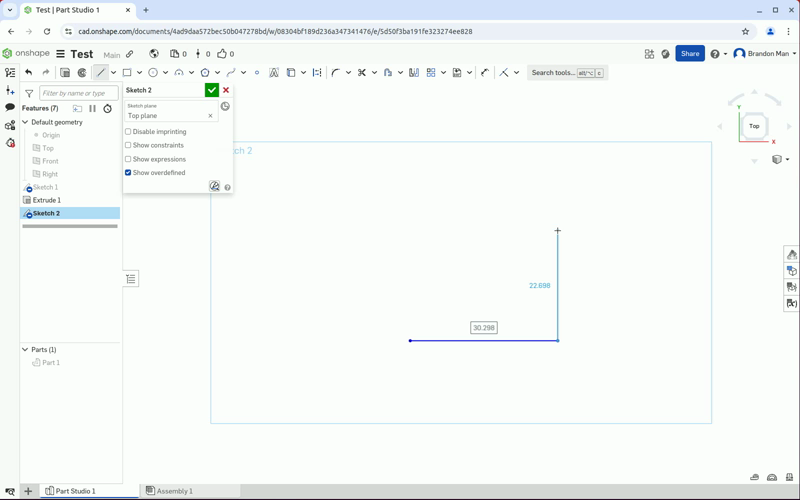
key_up(shift)
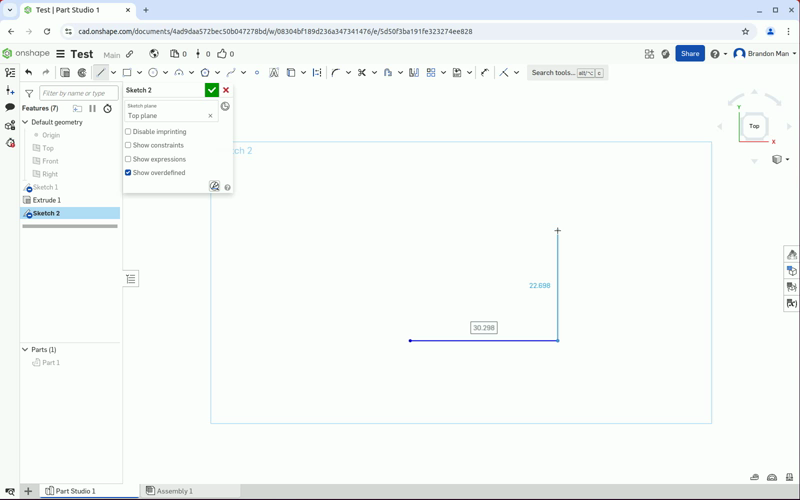
key_down(shift)
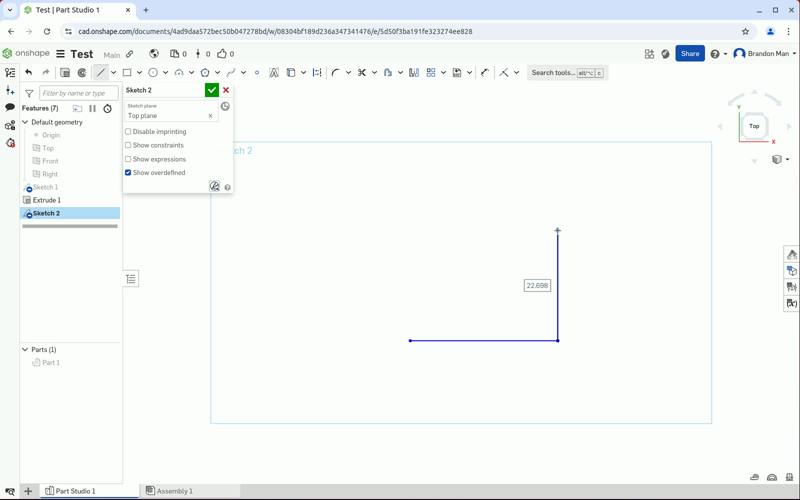
mouse_move(410, 230)
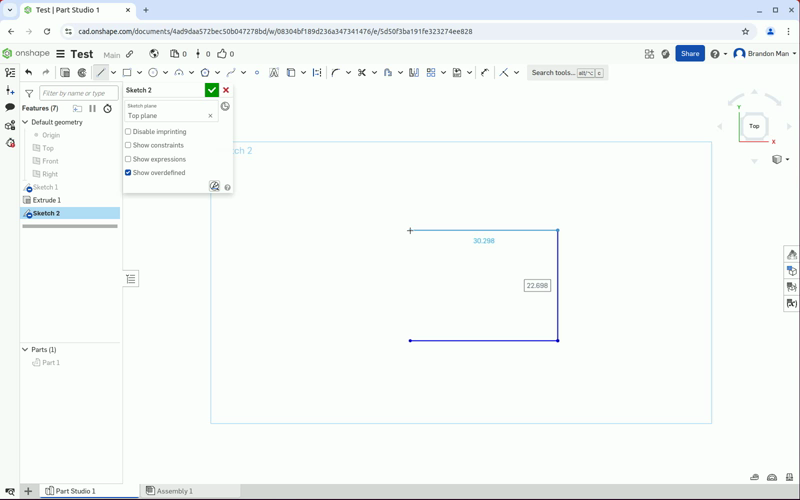
click(410, 230)
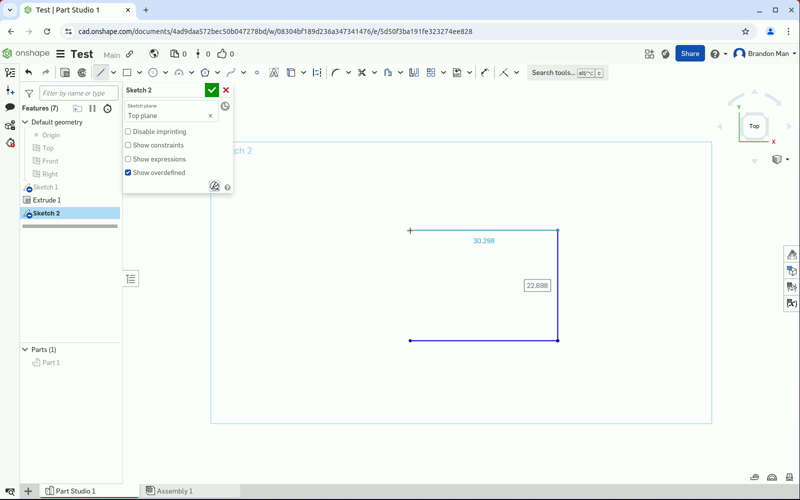
key_up(shift)
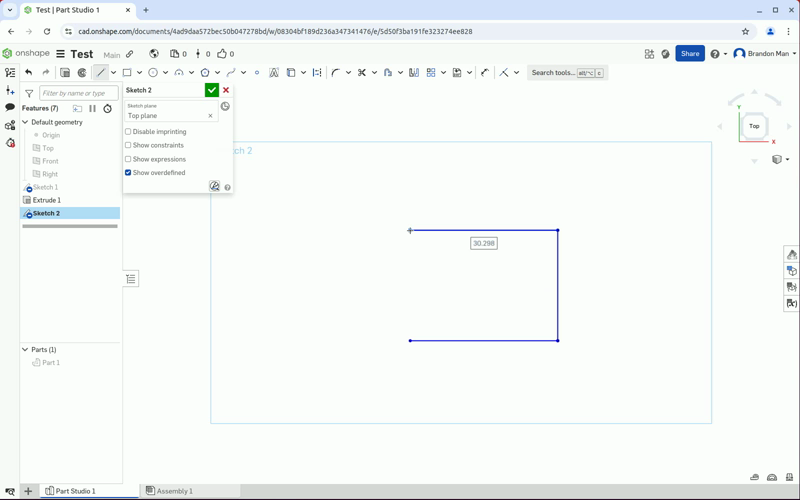
key_down(shift)
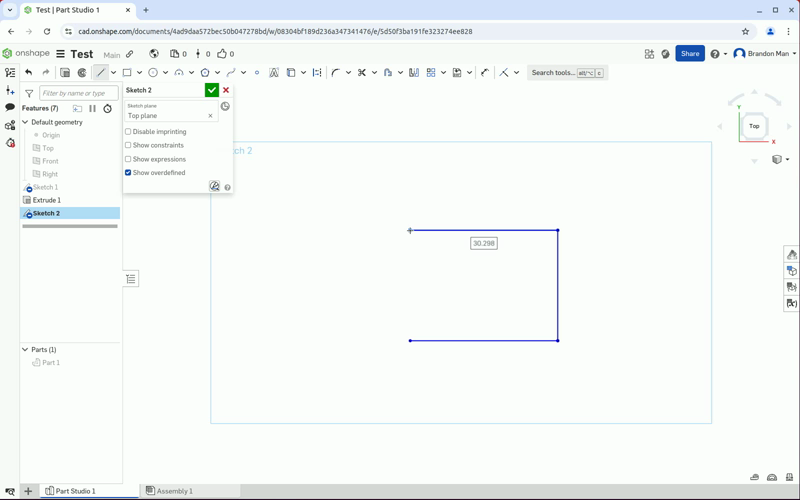
mouse_move(410, 340)
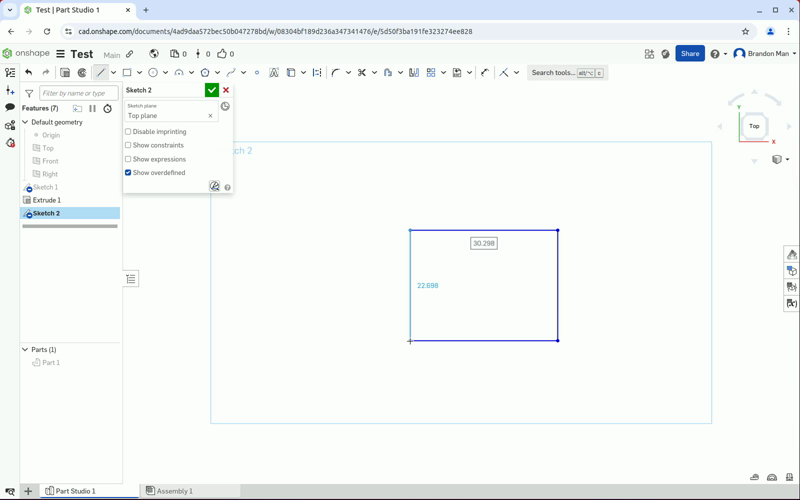
key_up(shift)
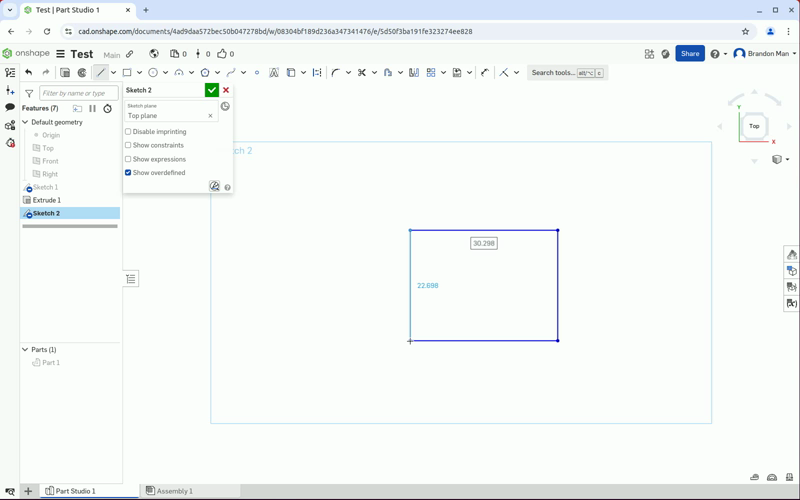
click(410, 340)
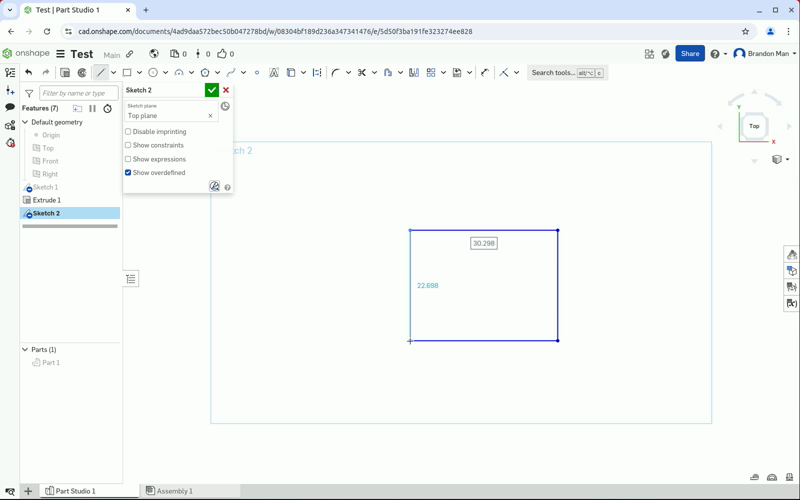
key(esc)
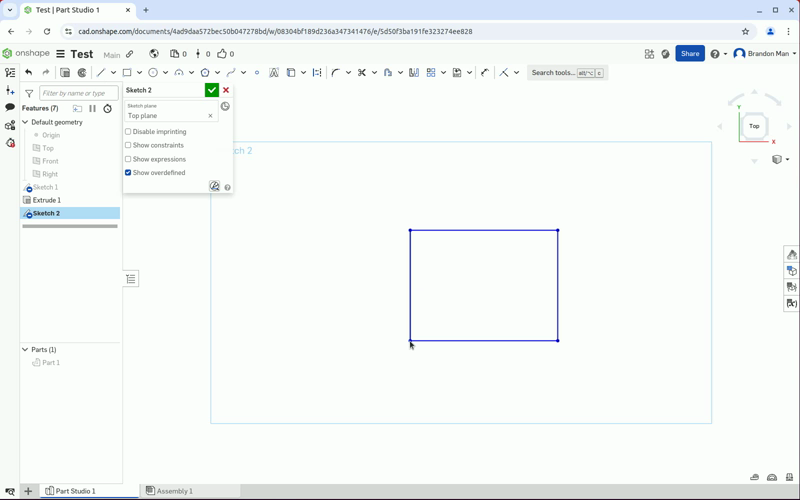
mouse_move(444, 285)
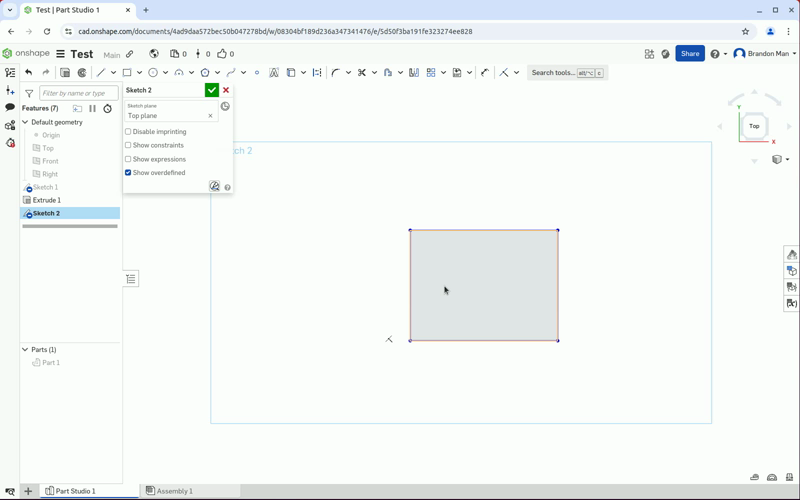
click(444, 285)
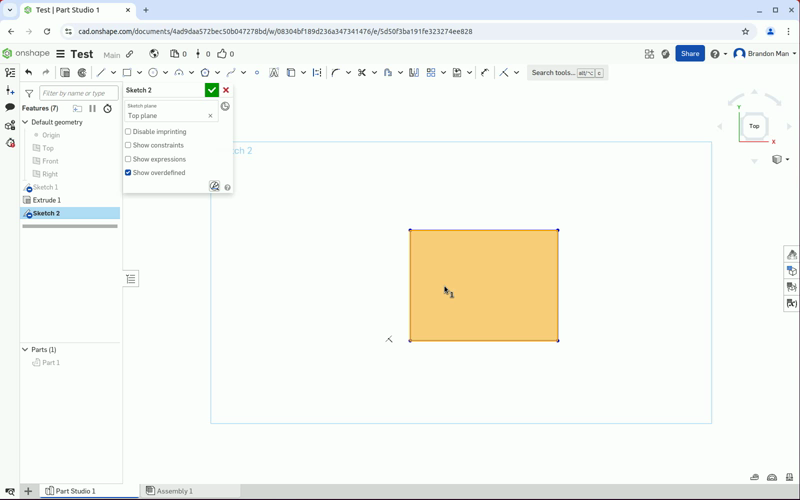
mouse_move(73, 352)
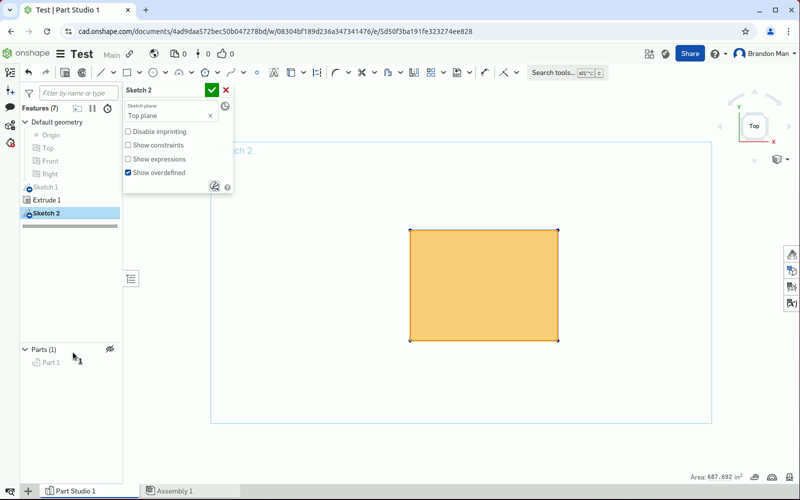
key(shift+y)
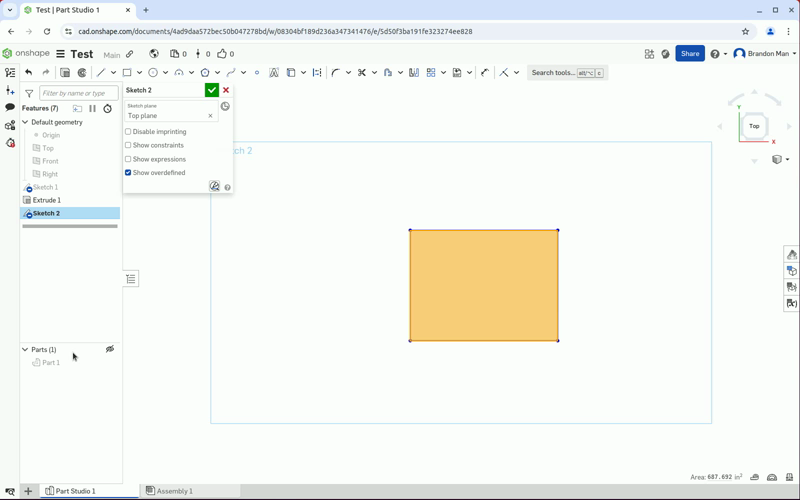
key(shift+e)
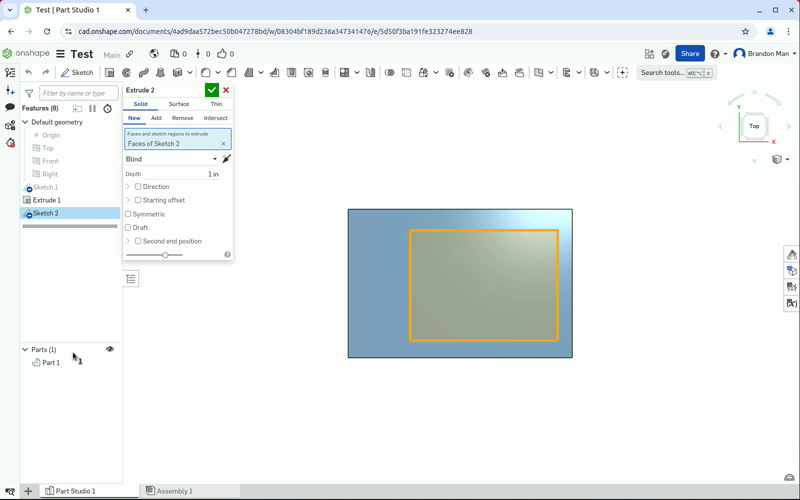
mouse_move(143, 106)
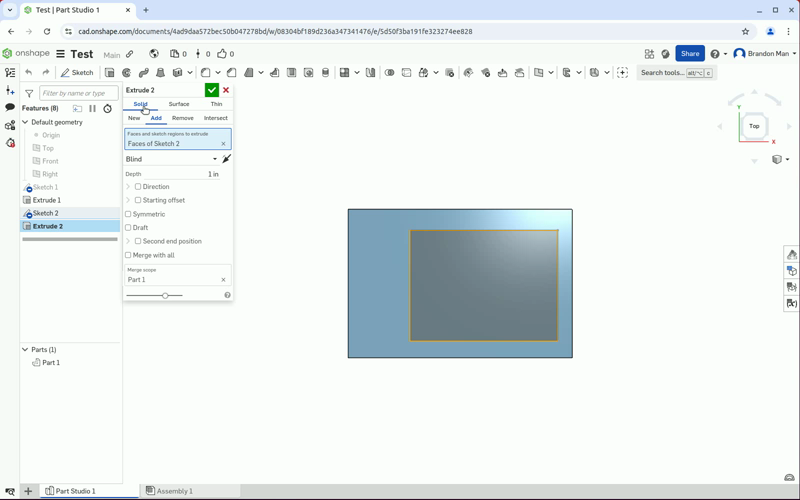
click(143, 106)
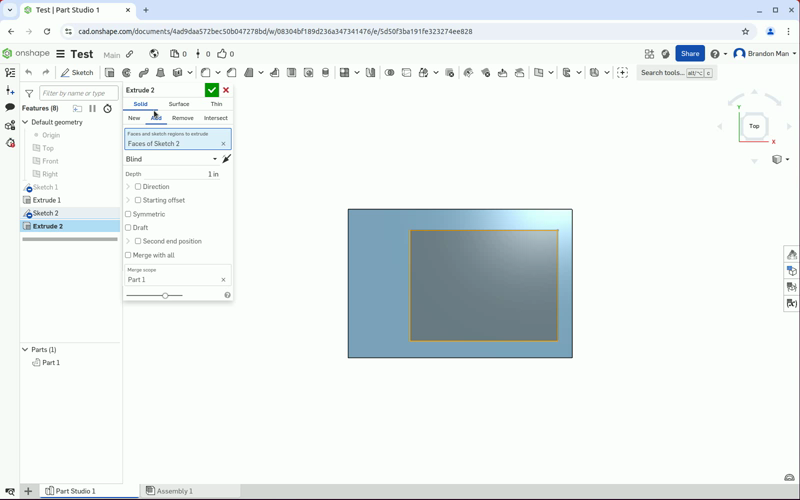
mouse_move(186, 120)
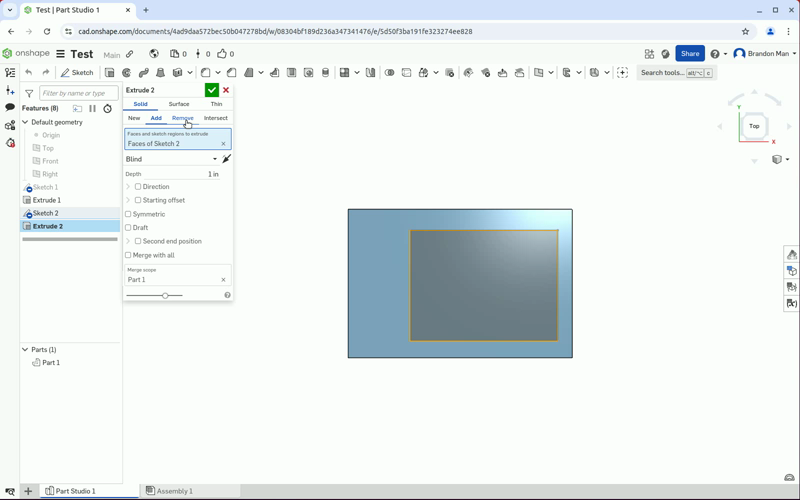
click(186, 120)
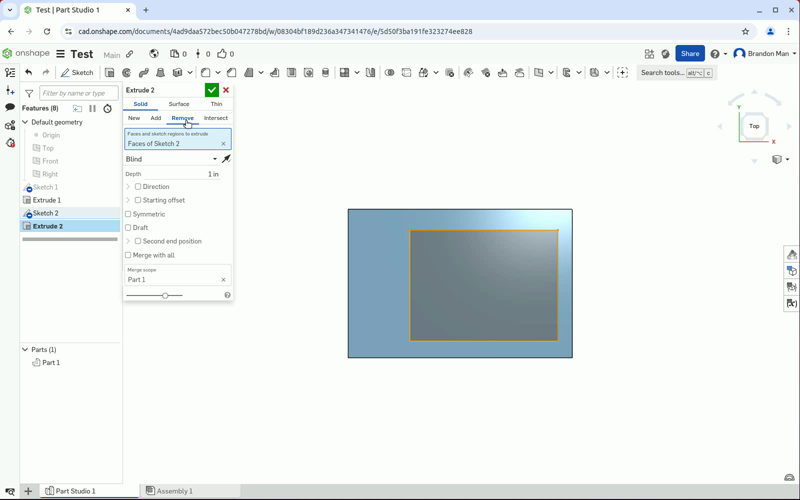
key(tab, 4)
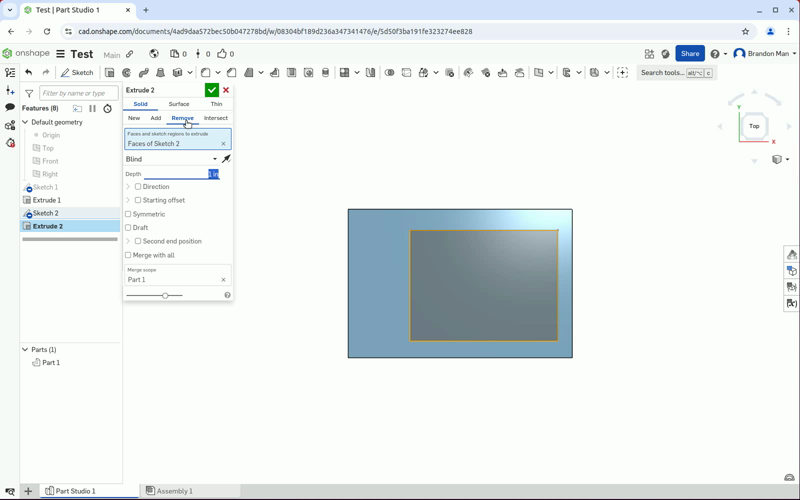
text(0.241)
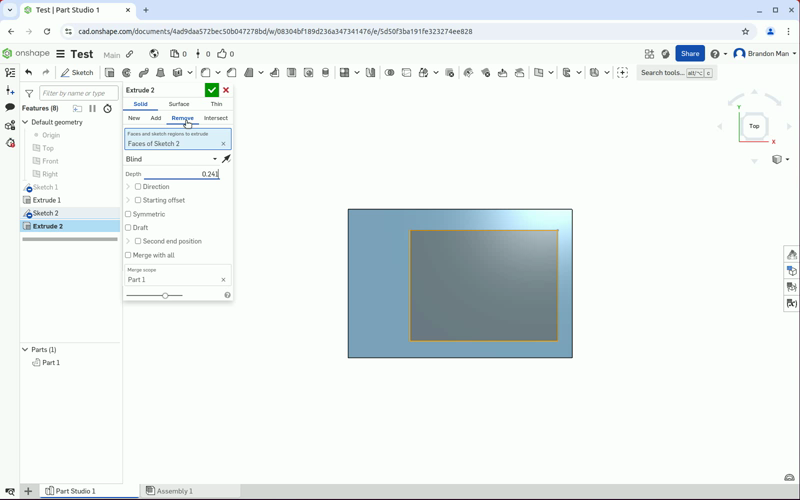
key(tab, 6)
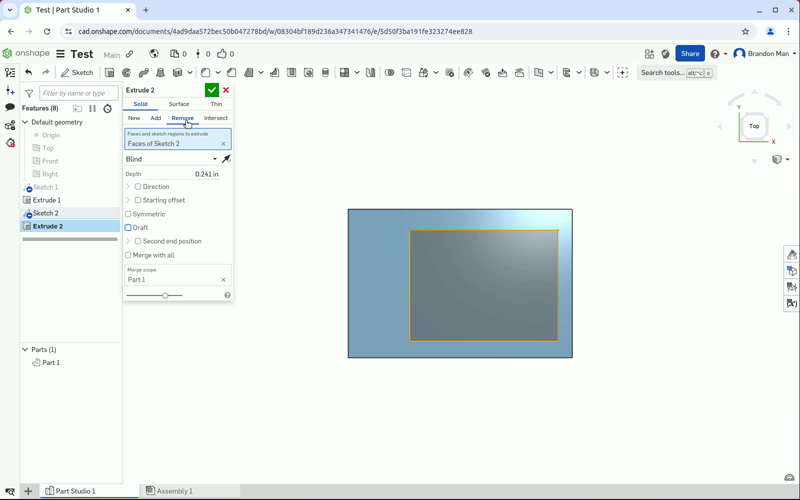
key(space)
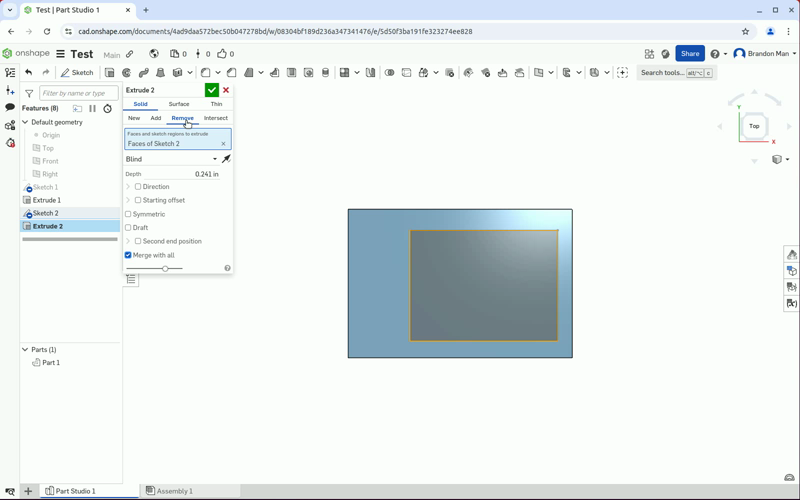
key(enter)
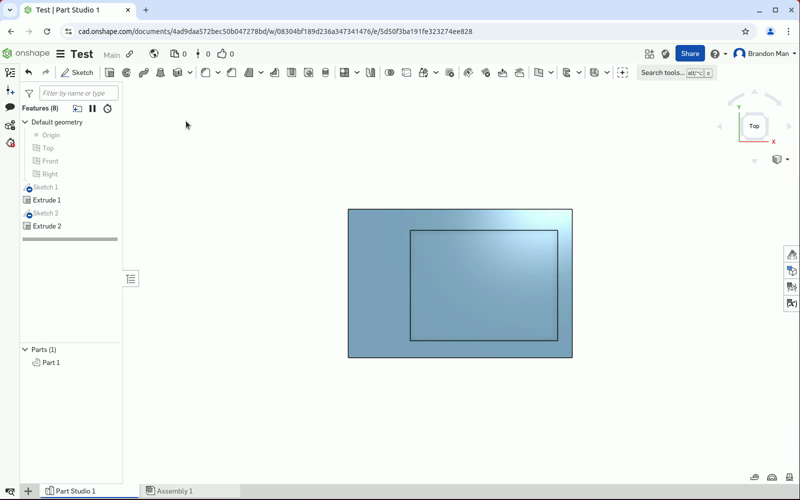
key(shift+h)
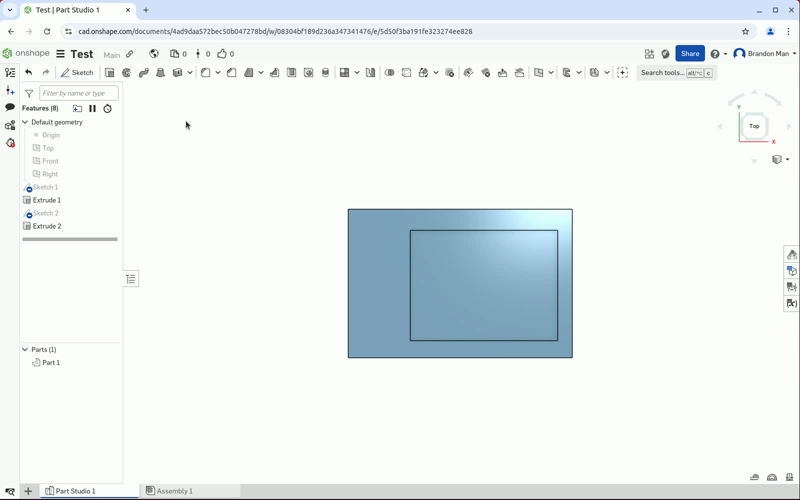
key(shift+h)
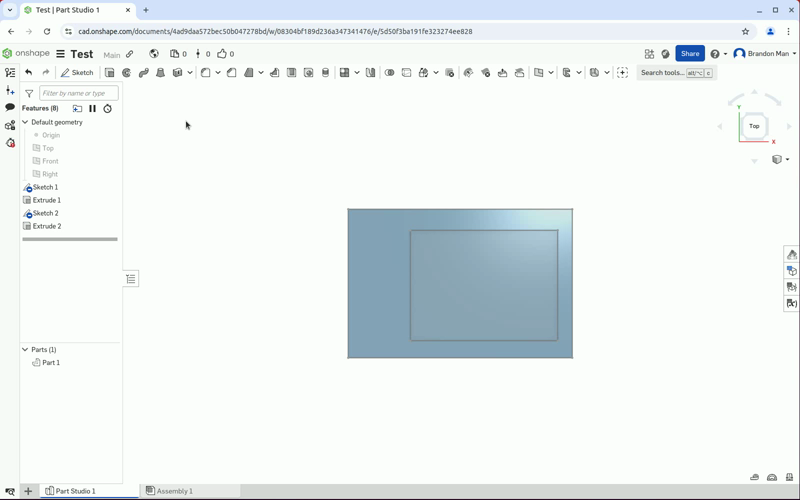
key(shift+7)
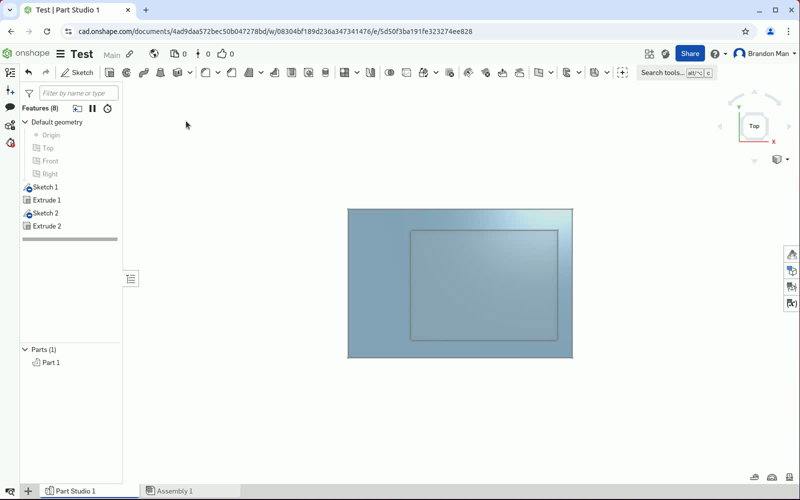
key(up, 3)
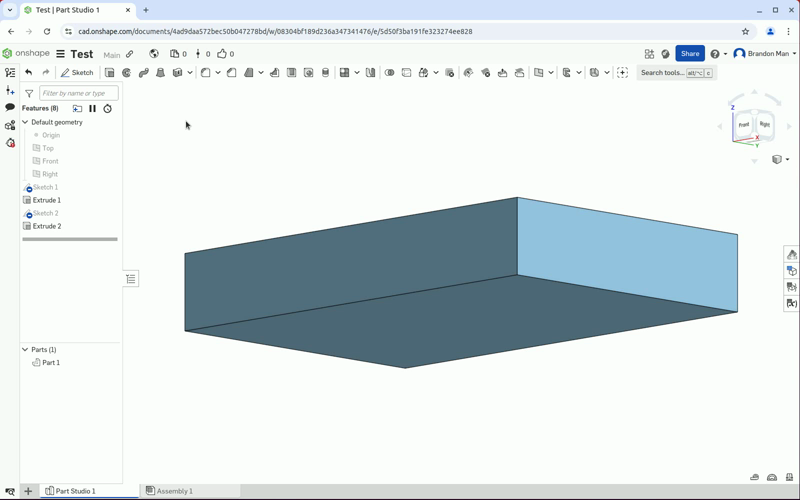
key(left, 3)
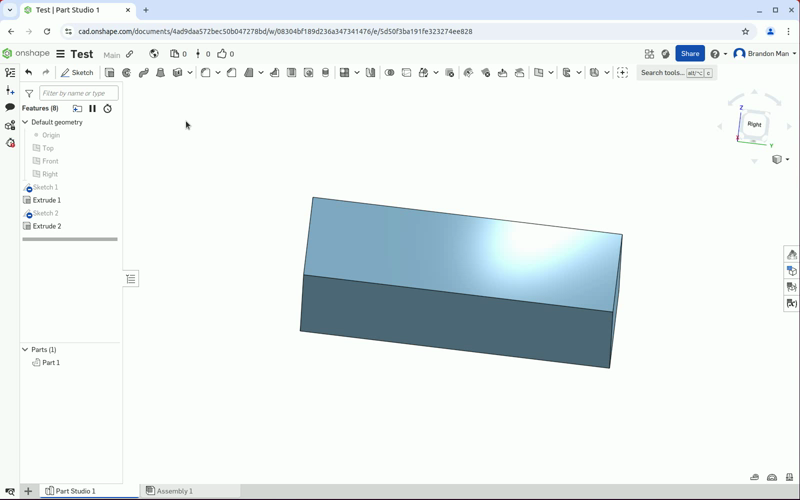
key(right, 3)
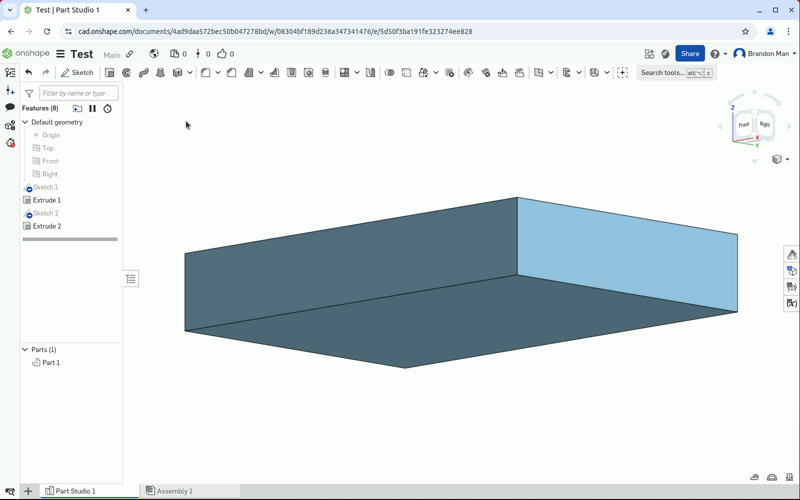
key(down, 3)
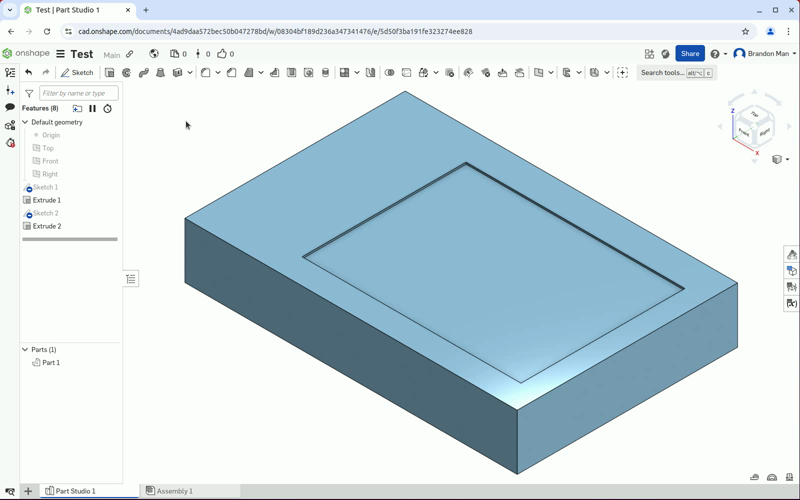
mouse_move(73, 189)
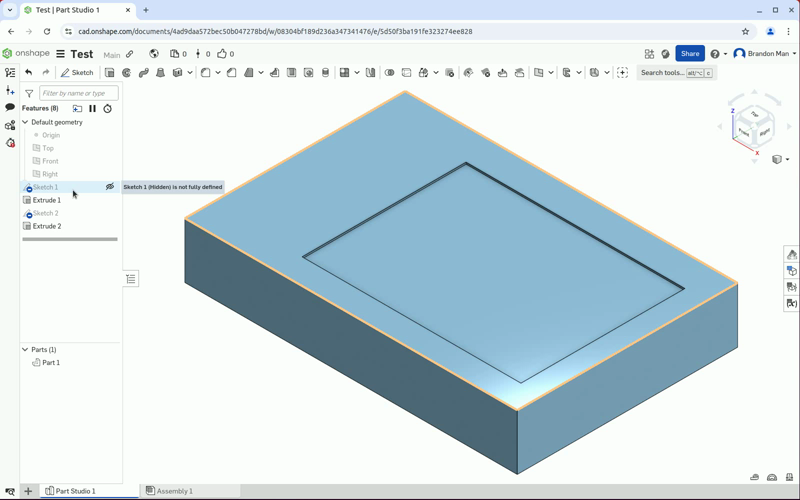
click(73, 189)